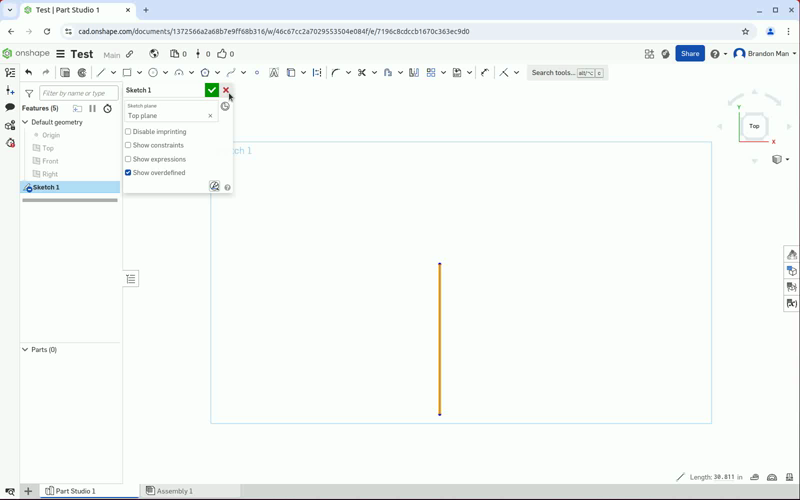
key(shift+h)
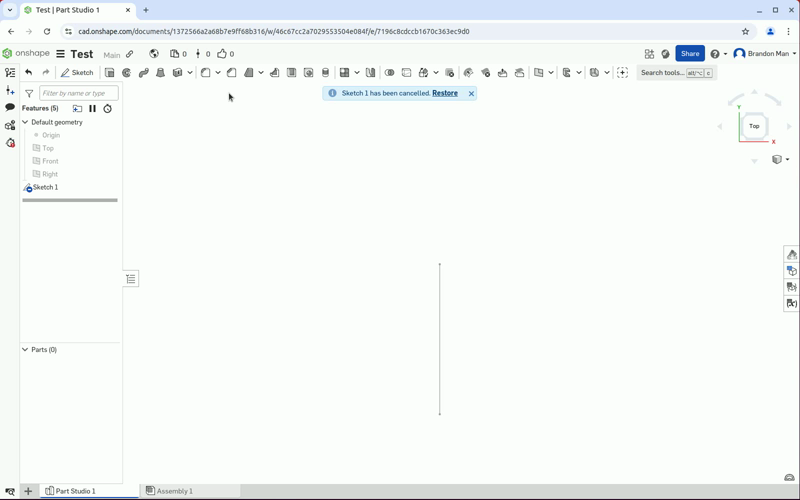
mouse_move(73, 352)
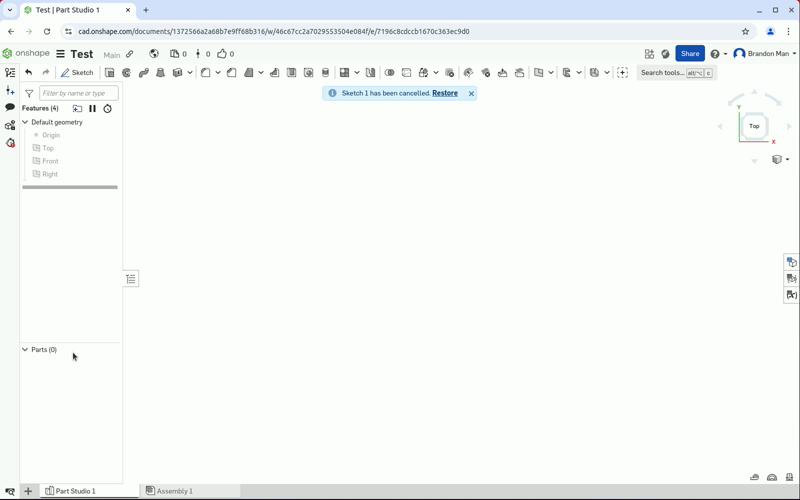
key(y)
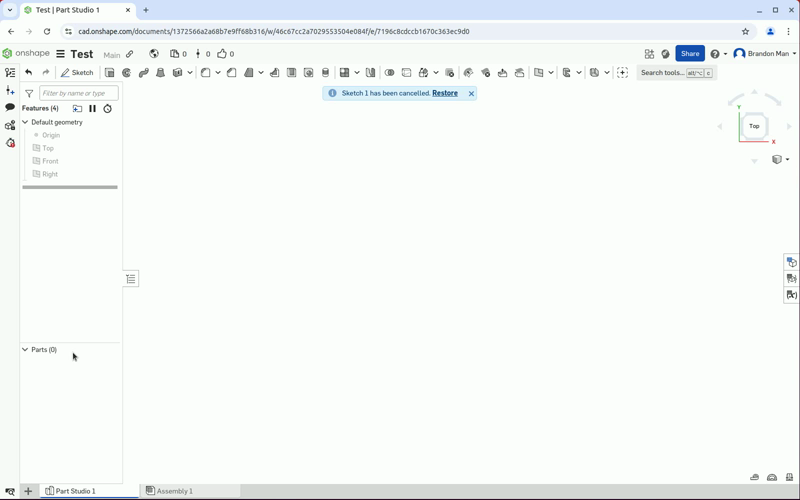
key(shift+p)
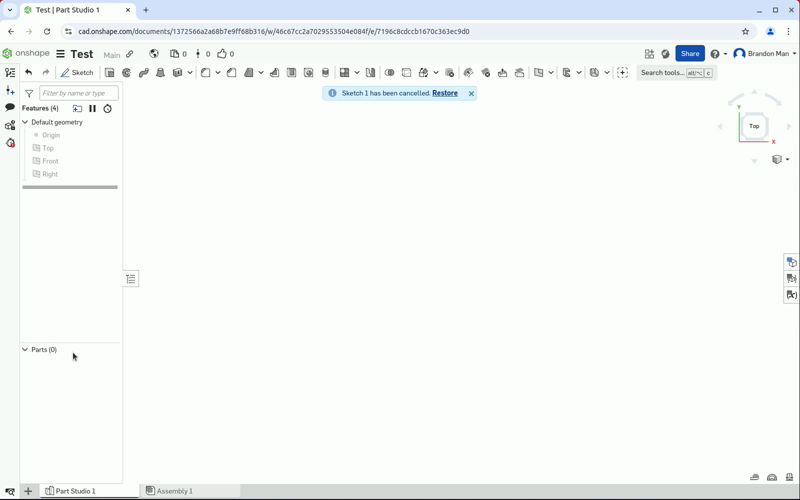
key(space)
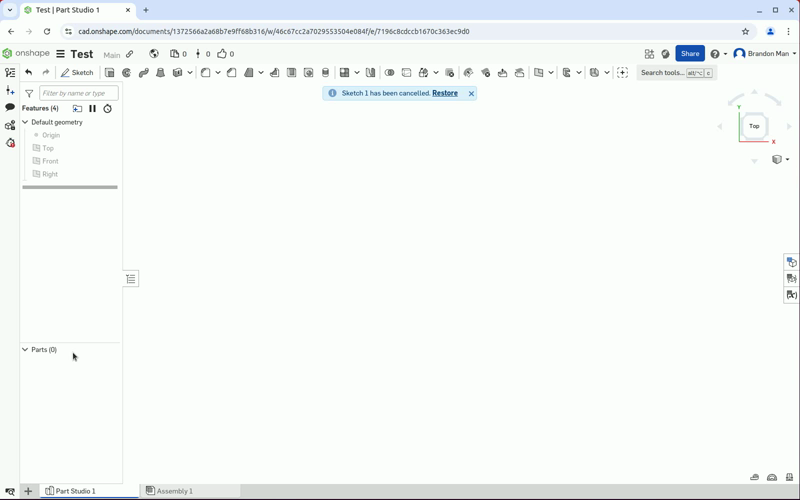
key_down(shift)
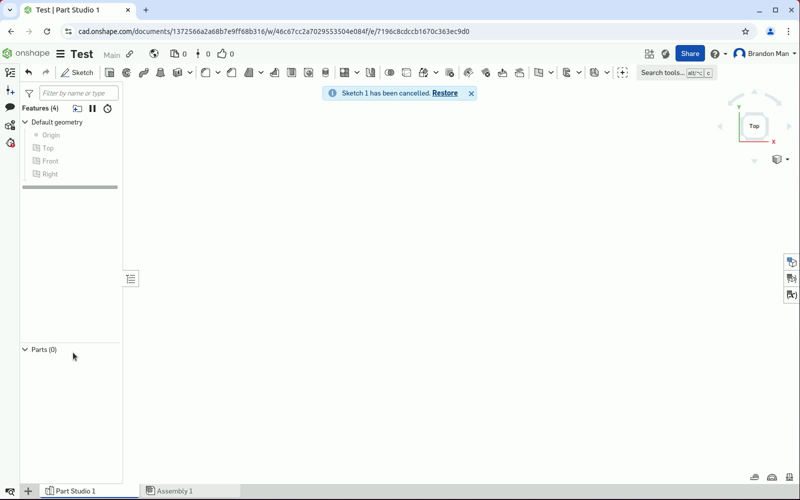
key(up)
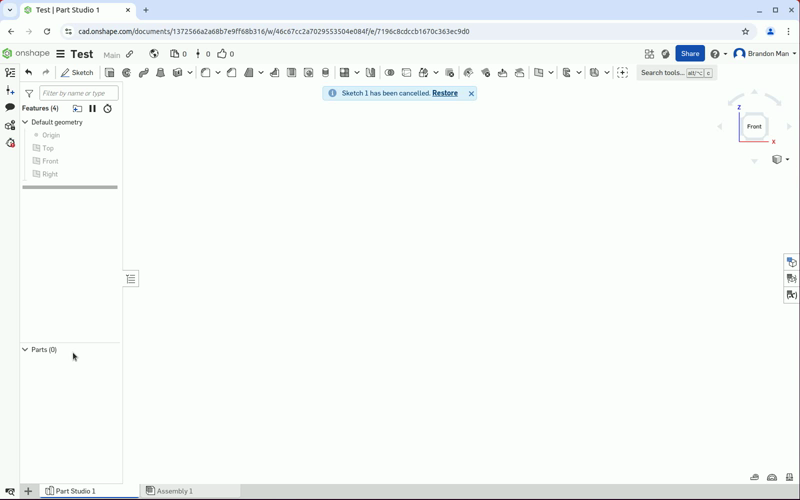
key_up(shift)
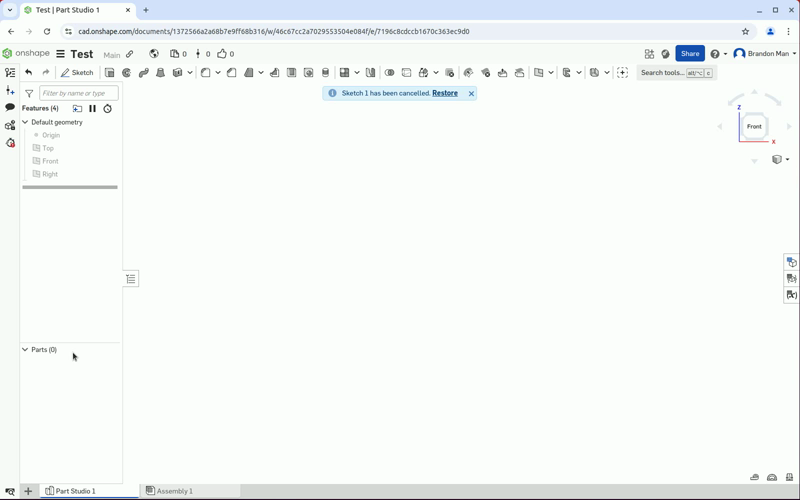
mouse_move(73, 352)
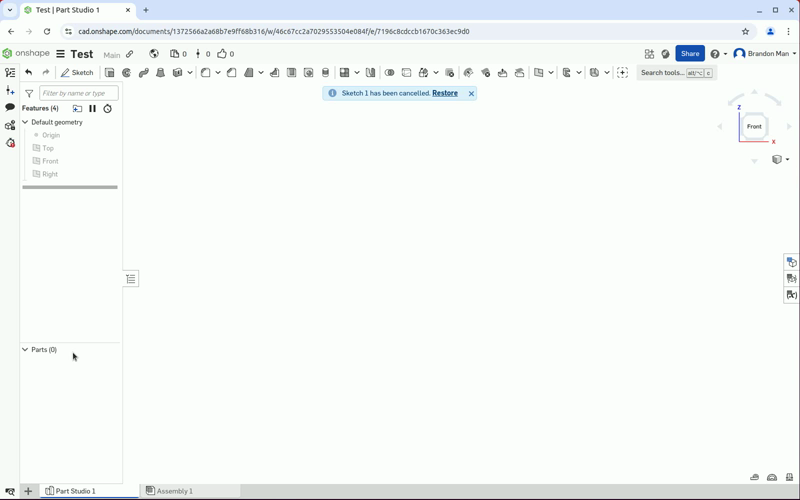
key(shift+y)
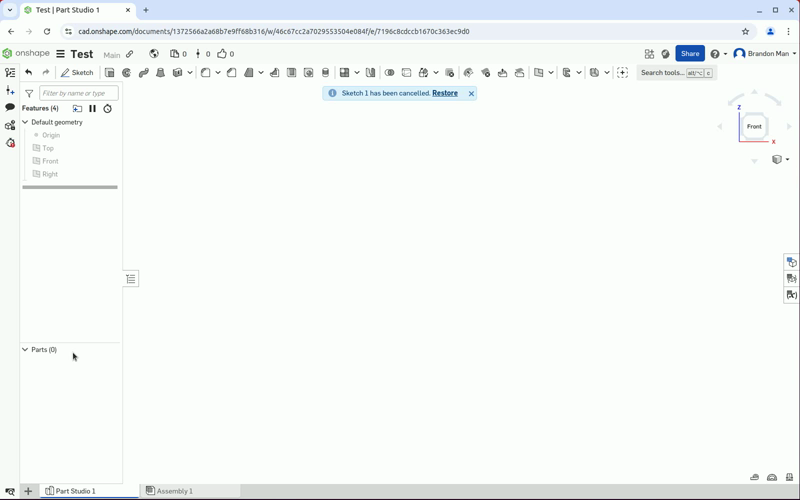
key(shift+s)
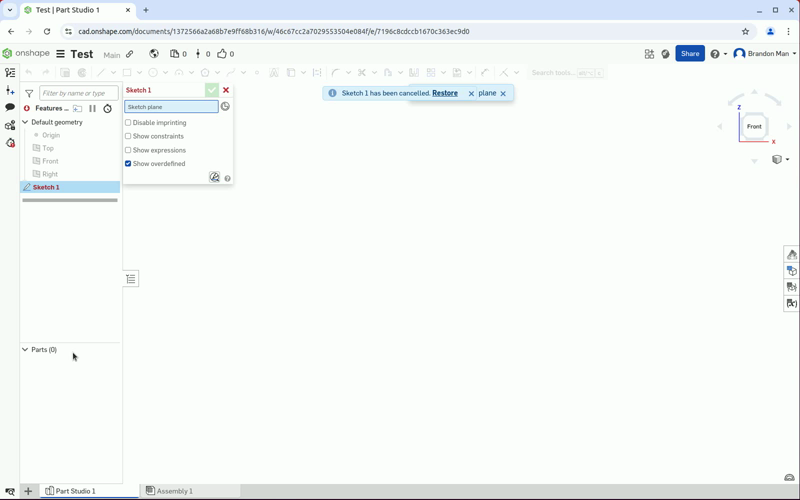
mouse_move(73, 163)
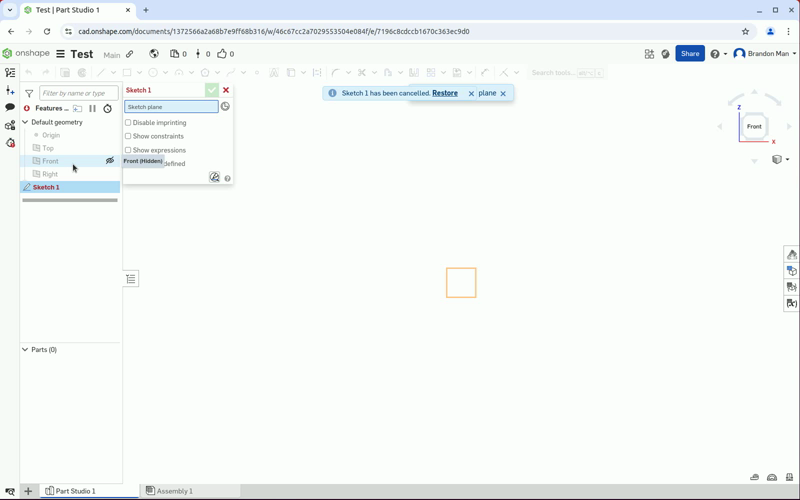
click(73, 163)
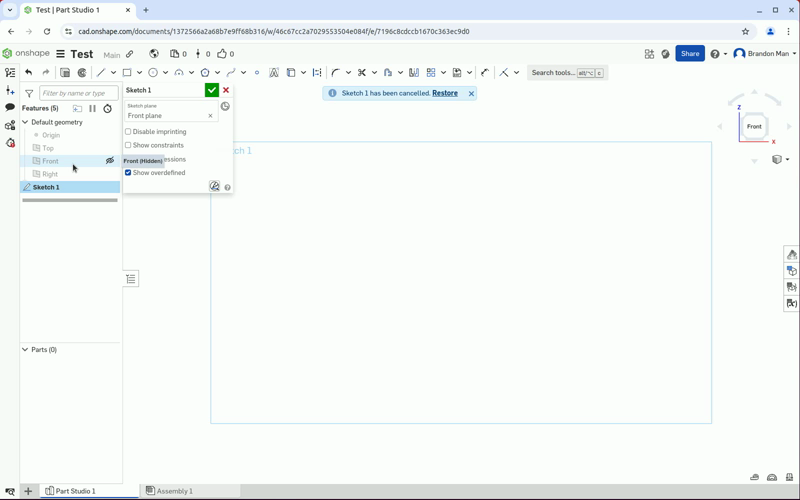
mouse_move(73, 352)
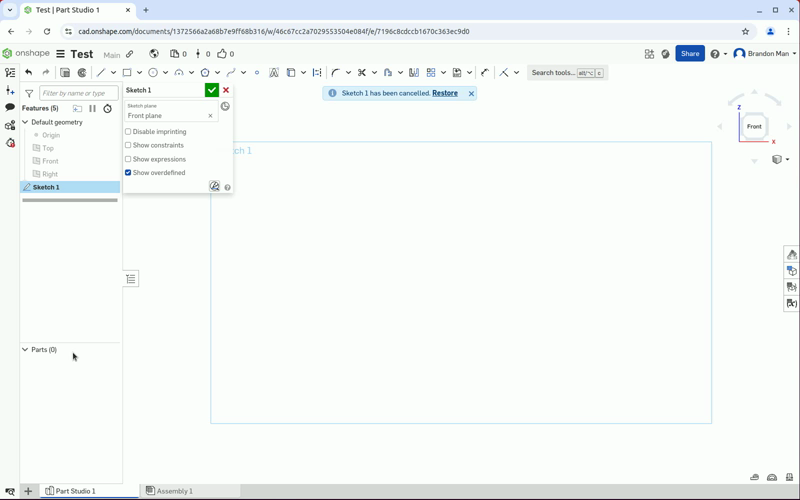
key(y)
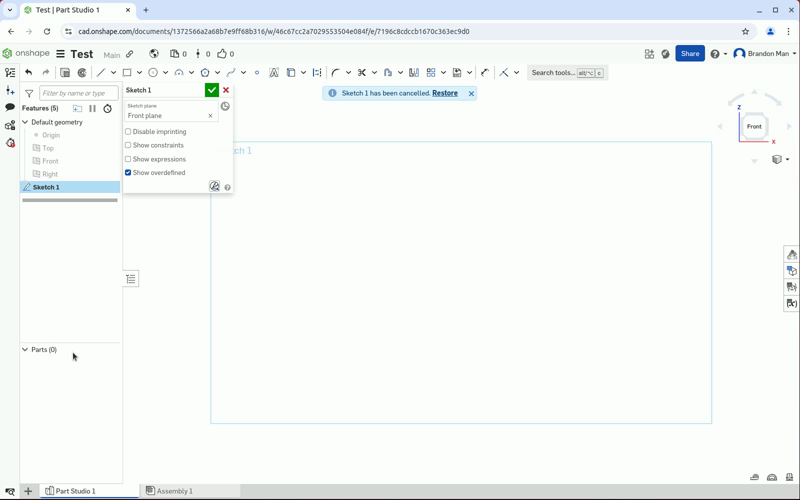
key(l)
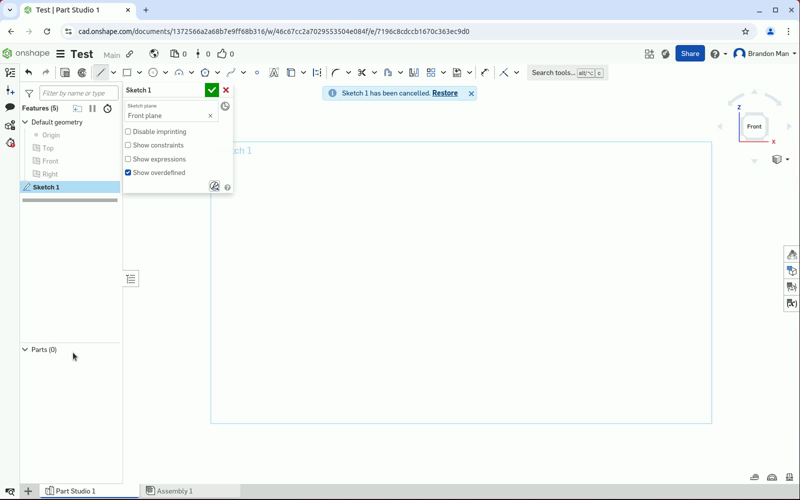
key_down(shift)
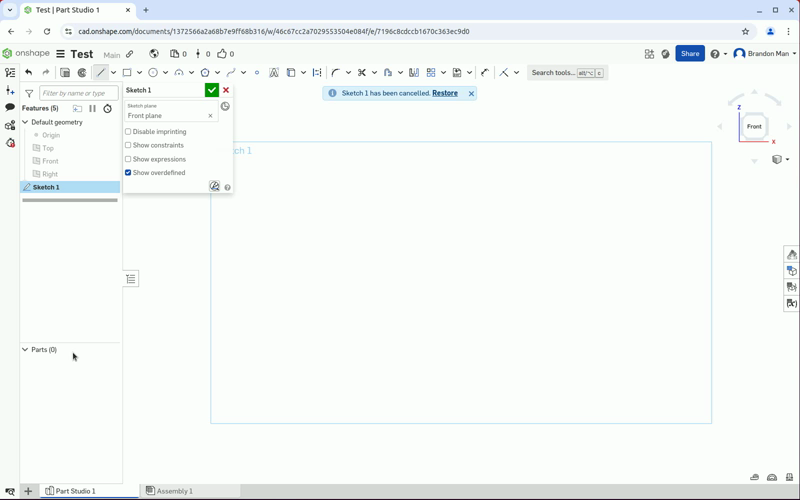
mouse_move(423, 339)
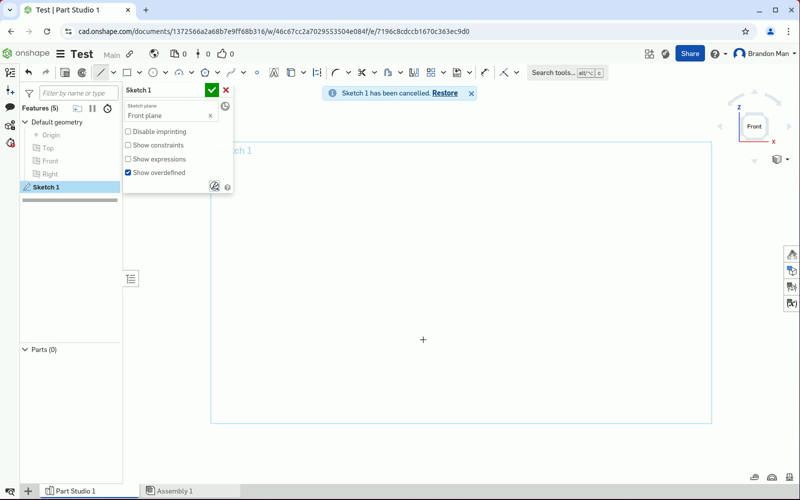
click(423, 339)
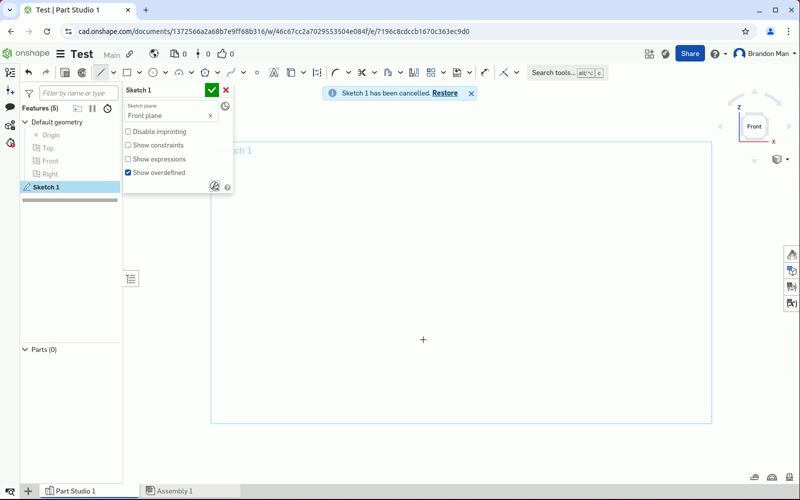
key_up(shift)
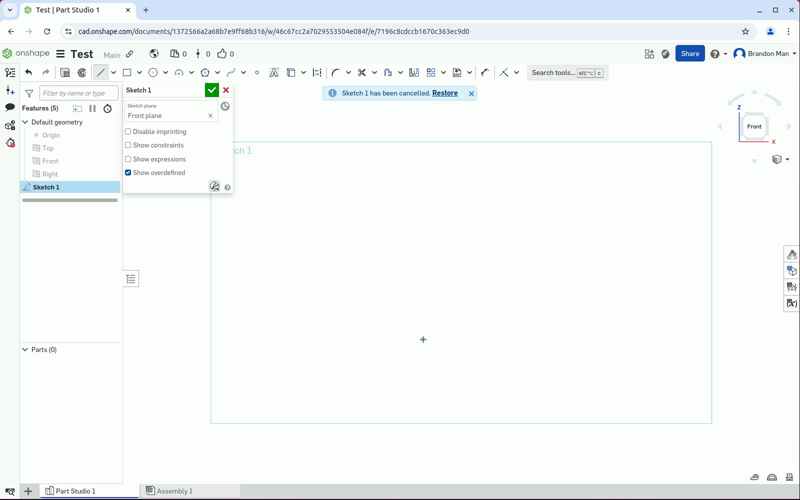
key_down(shift)
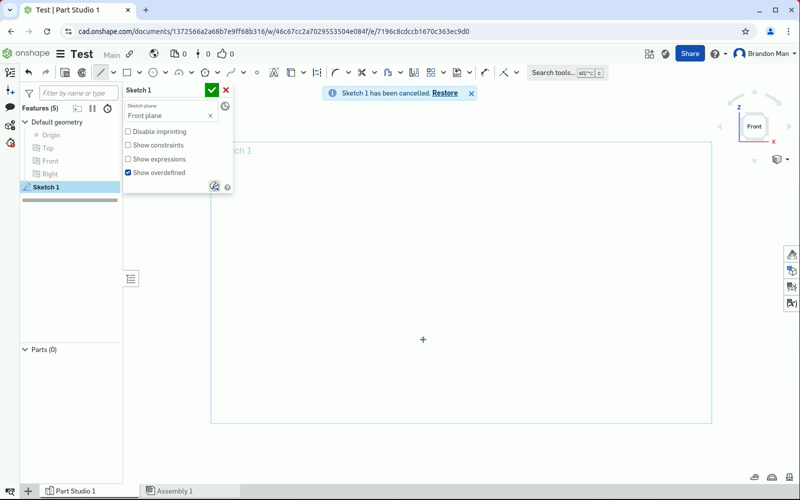
mouse_move(498, 339)
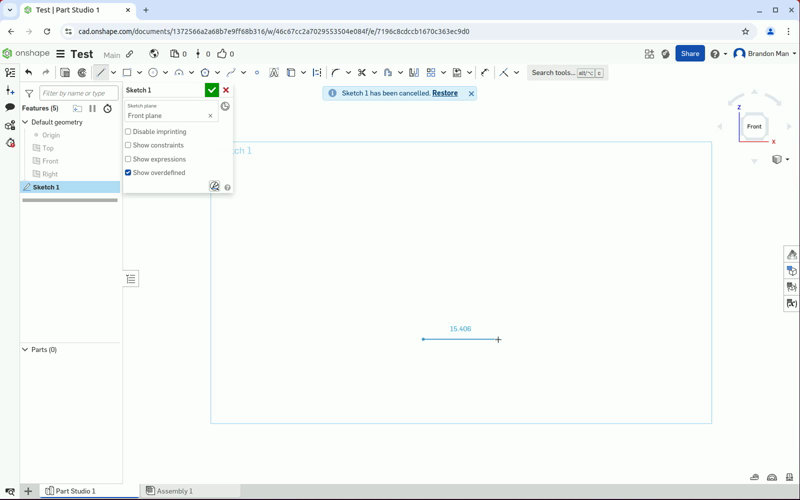
click(498, 339)
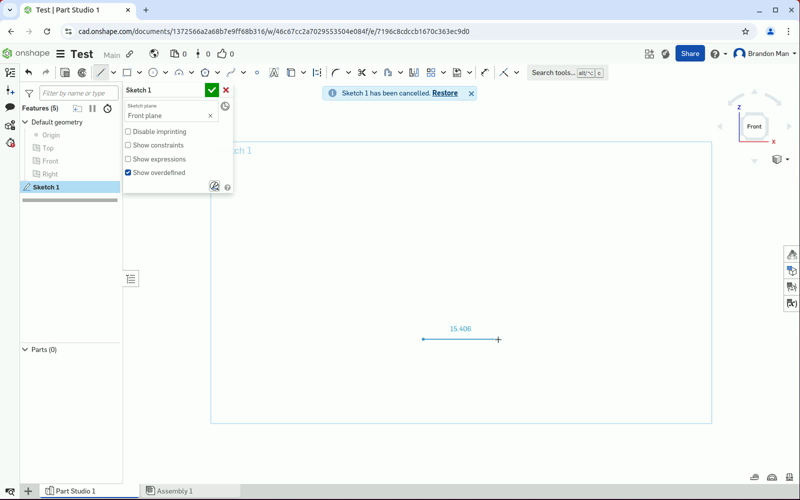
key_up(shift)
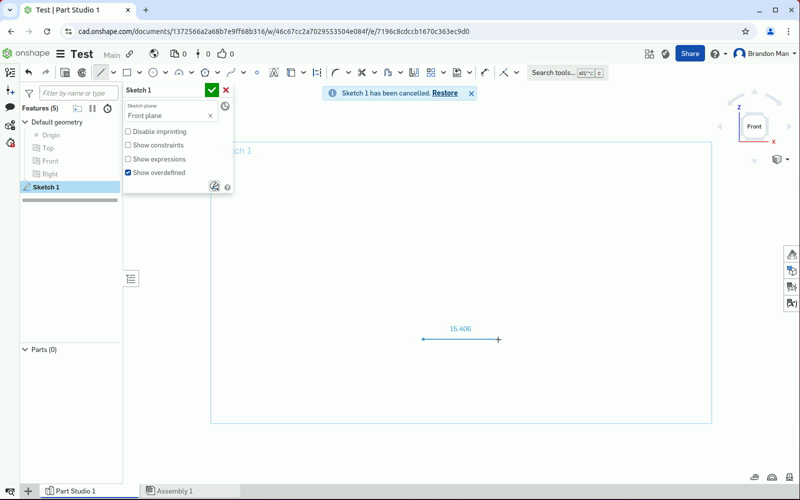
key_down(shift)
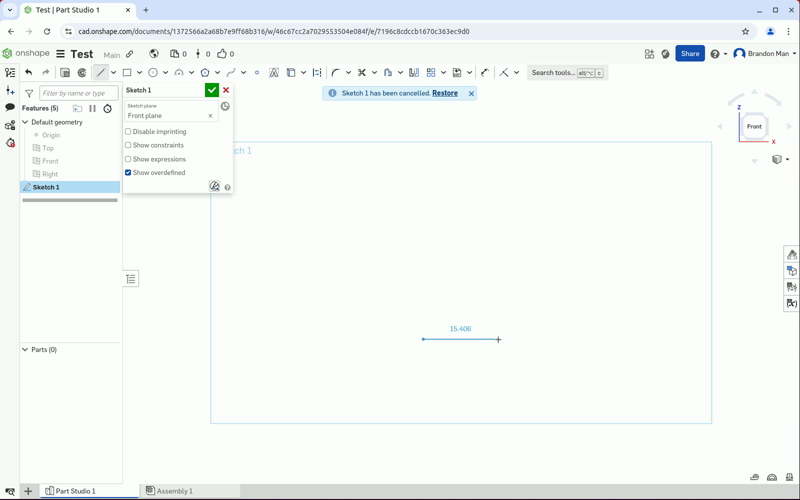
mouse_move(498, 226)
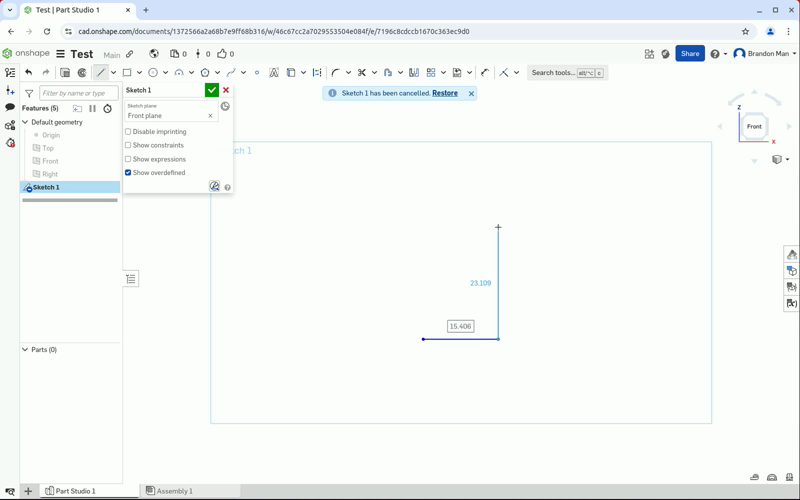
click(498, 226)
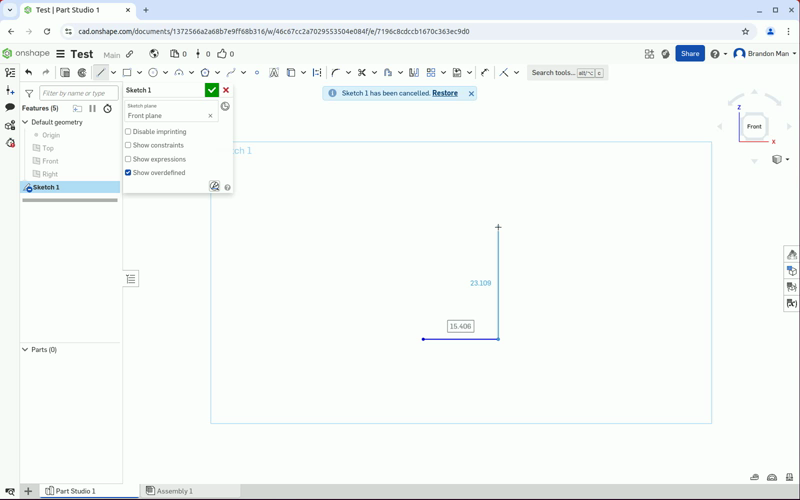
key_up(shift)
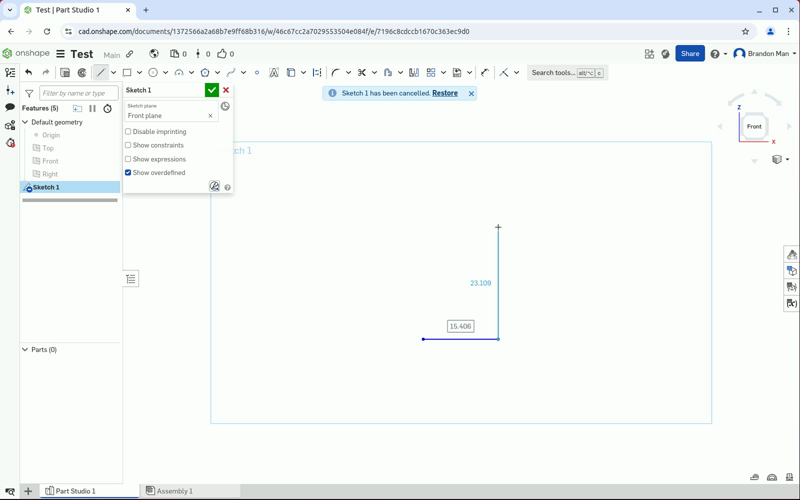
key_down(shift)
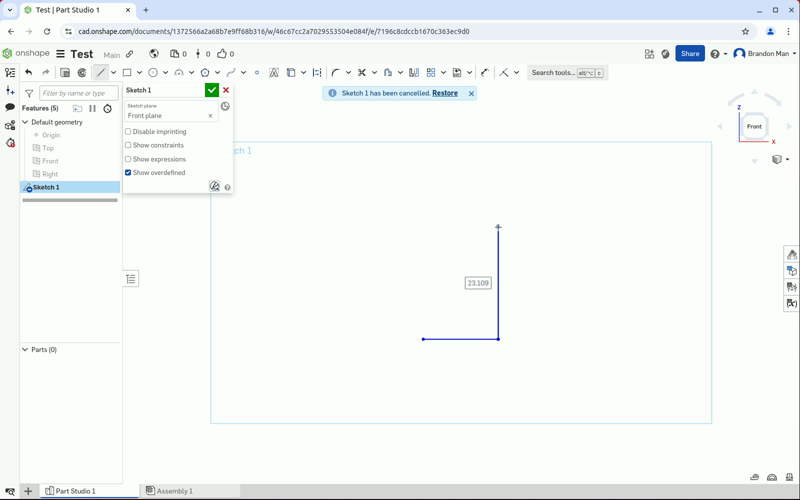
mouse_move(423, 226)
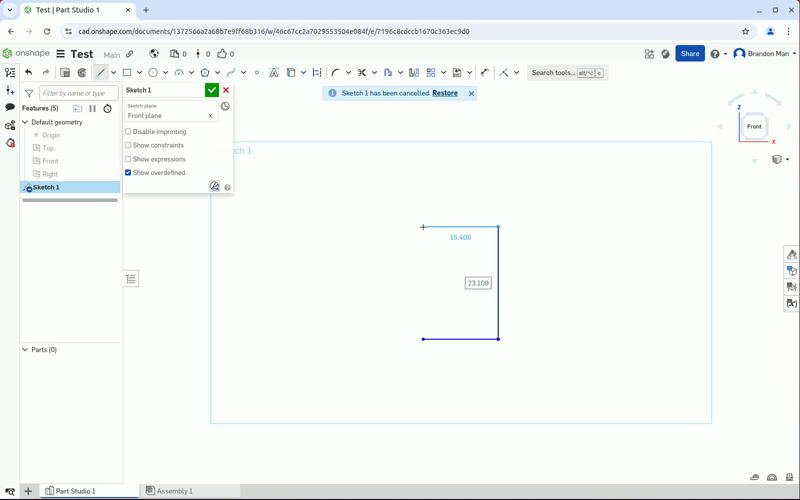
click(423, 226)
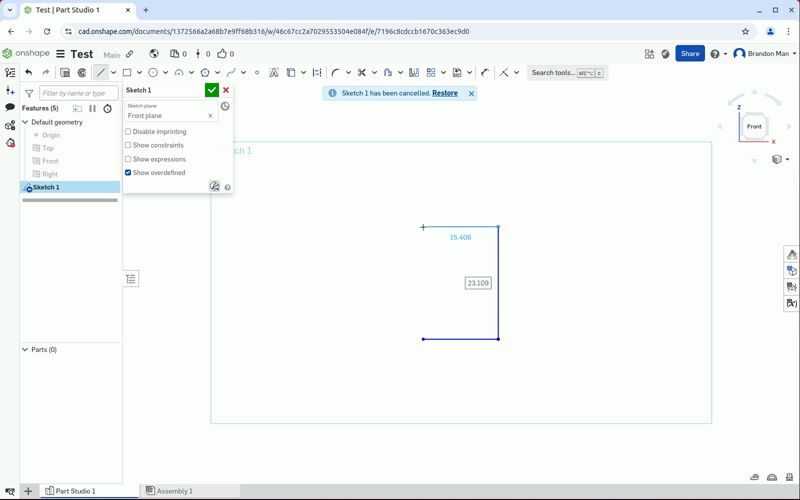
key_up(shift)
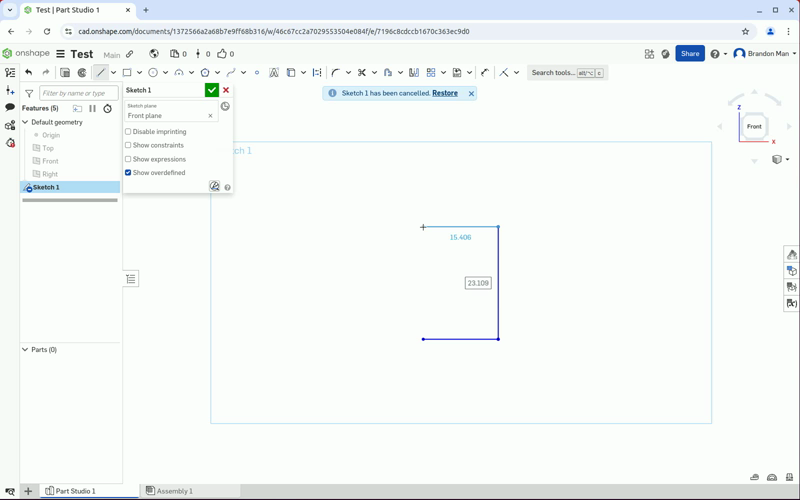
key_down(shift)
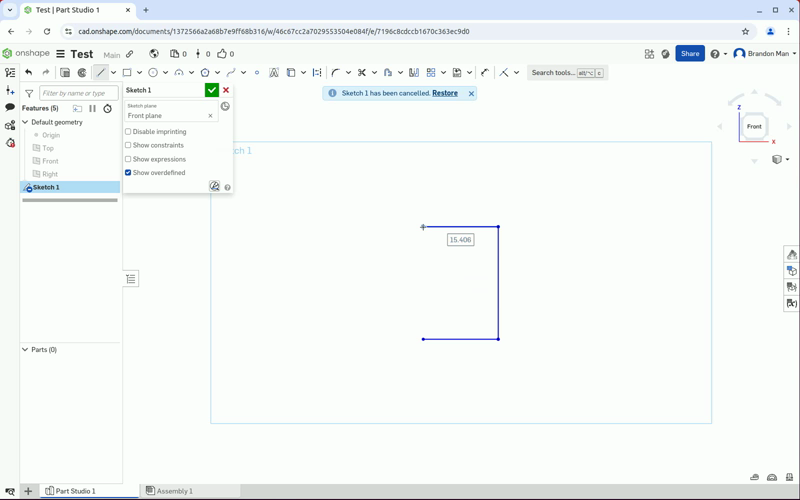
mouse_move(423, 339)
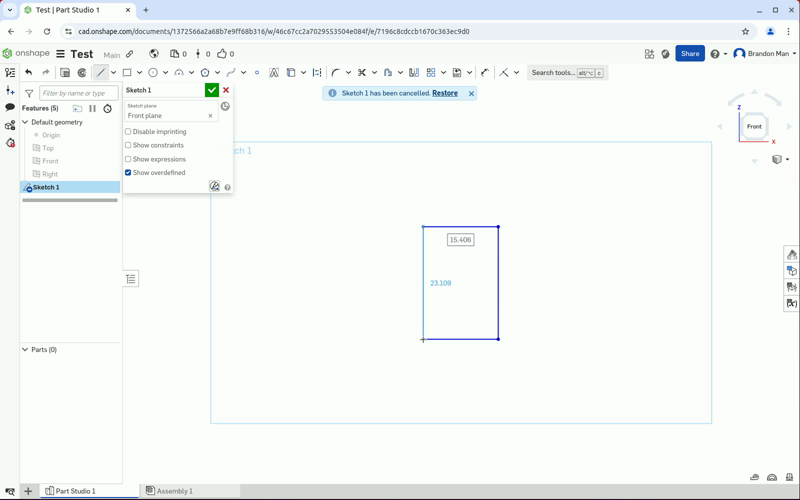
key_up(shift)
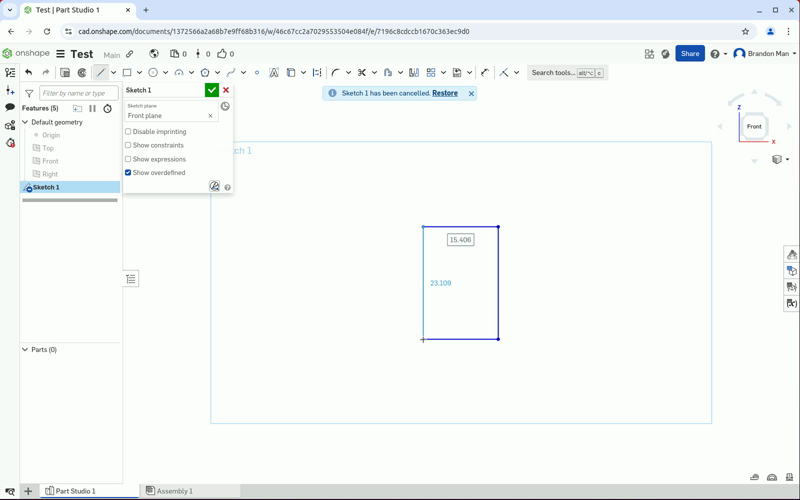
click(423, 339)
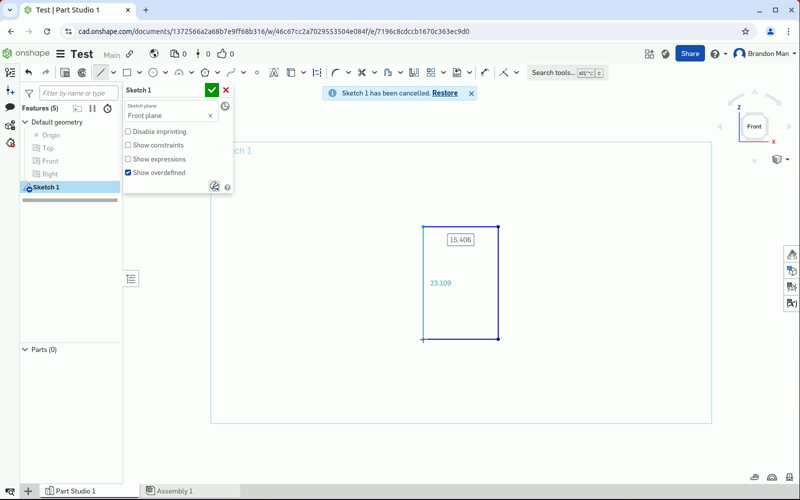
key(esc)
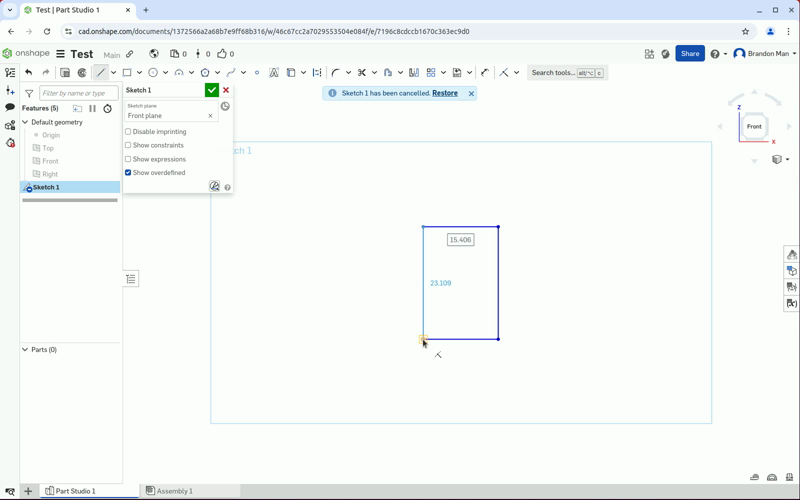
key(c)
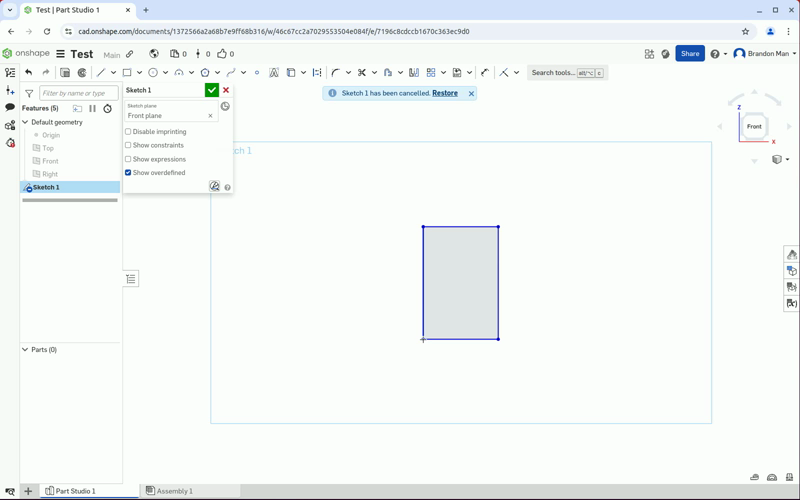
key_down(shift)
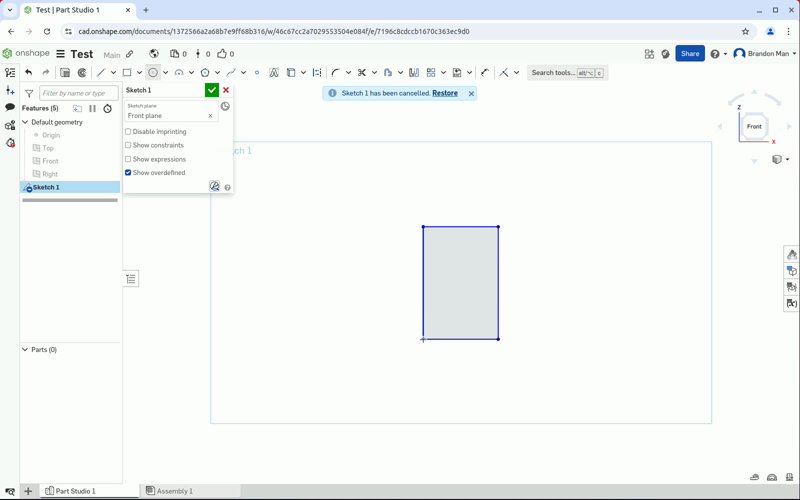
mouse_move(461, 315)
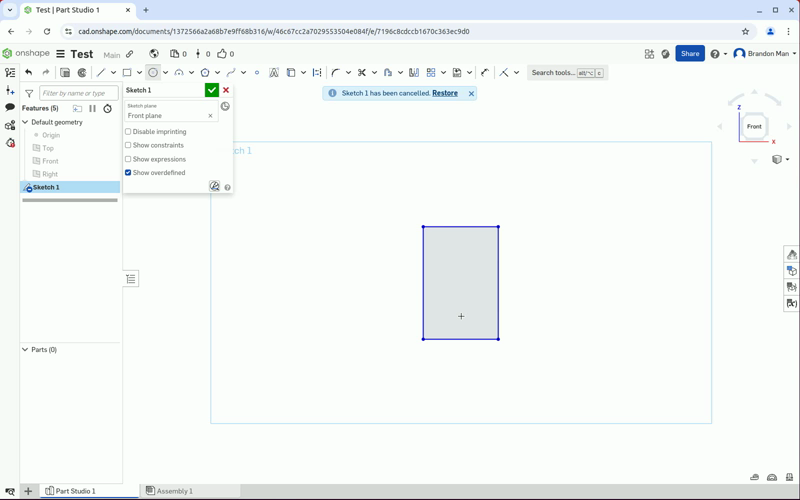
click(461, 315)
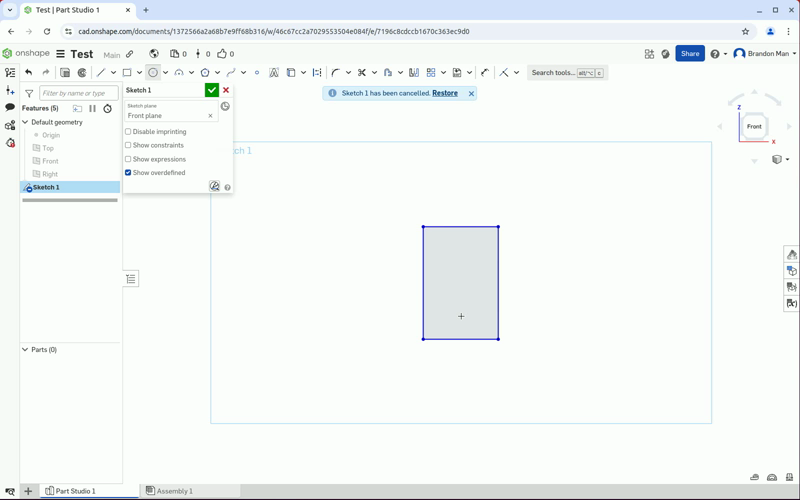
key_up(shift)
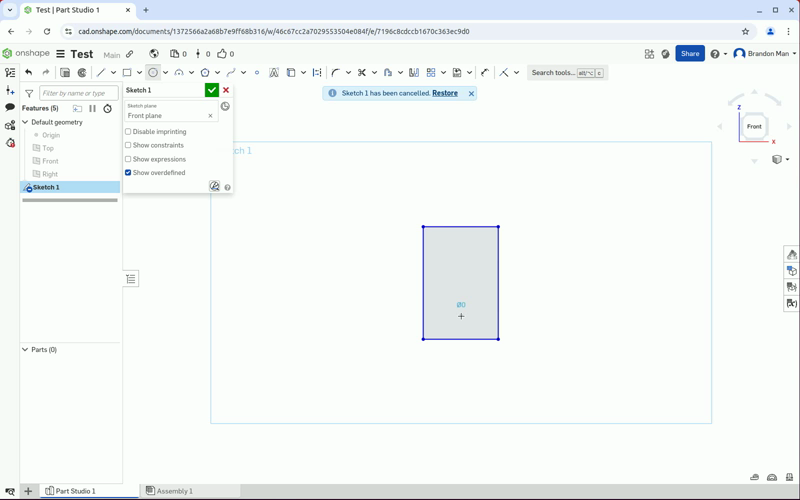
mouse_move(471, 315)
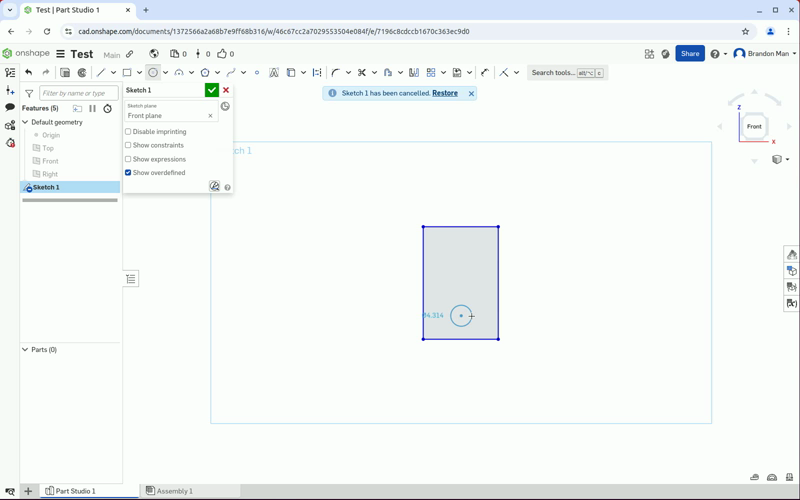
click(471, 315)
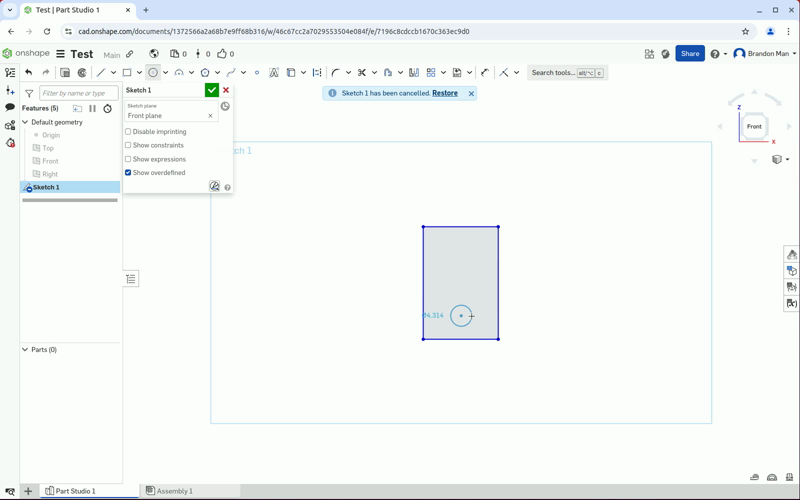
key(esc)
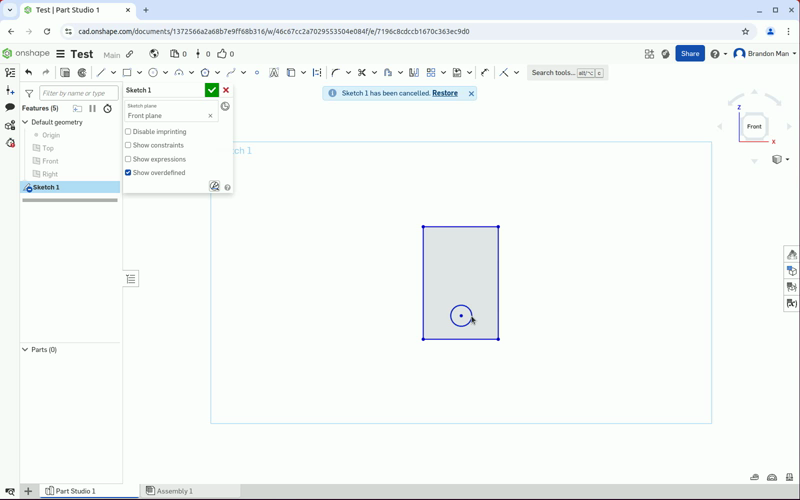
mouse_move(485, 275)
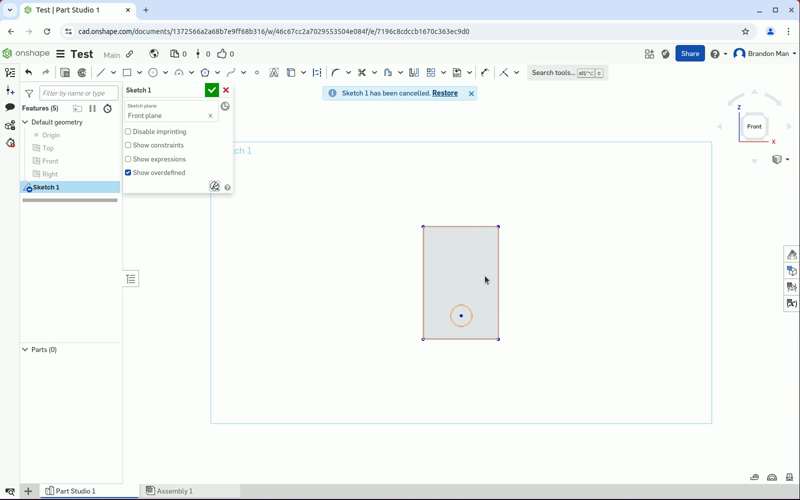
click(485, 275)
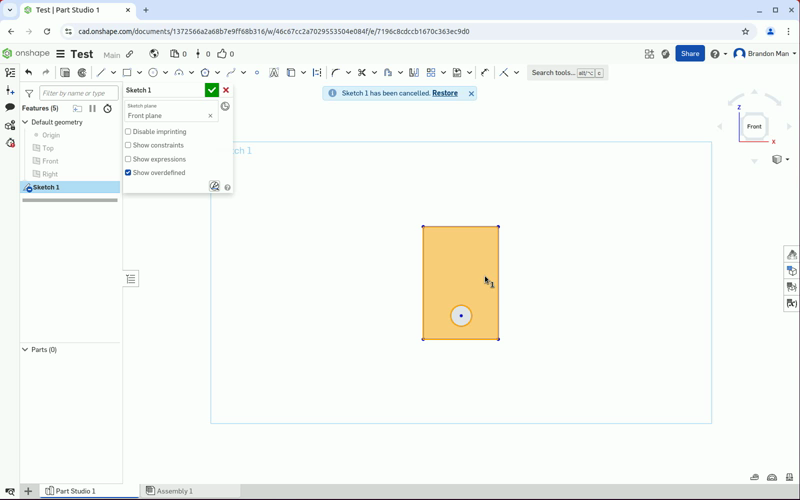
mouse_move(73, 352)
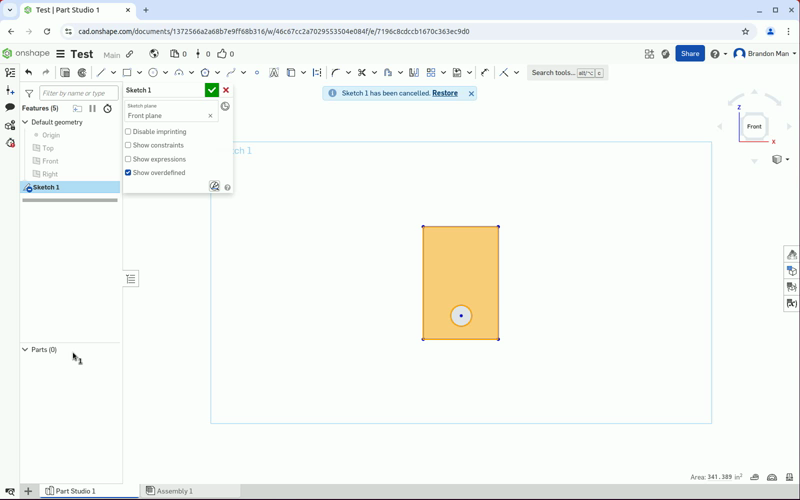
key(shift+y)
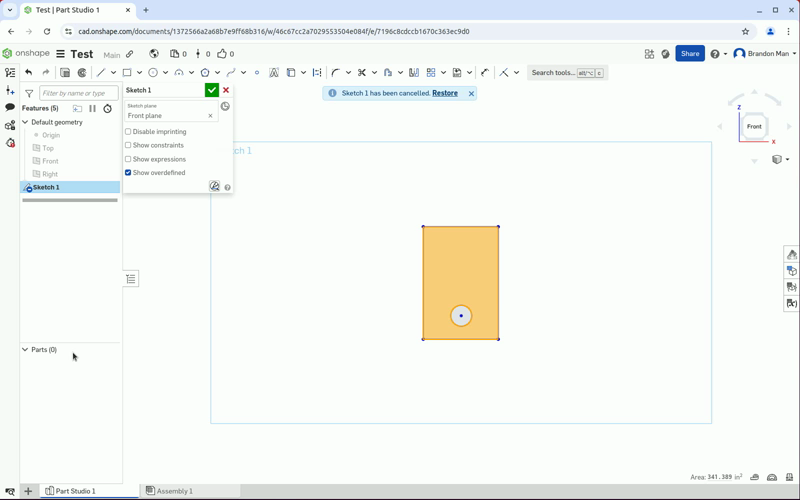
key(shift+e)
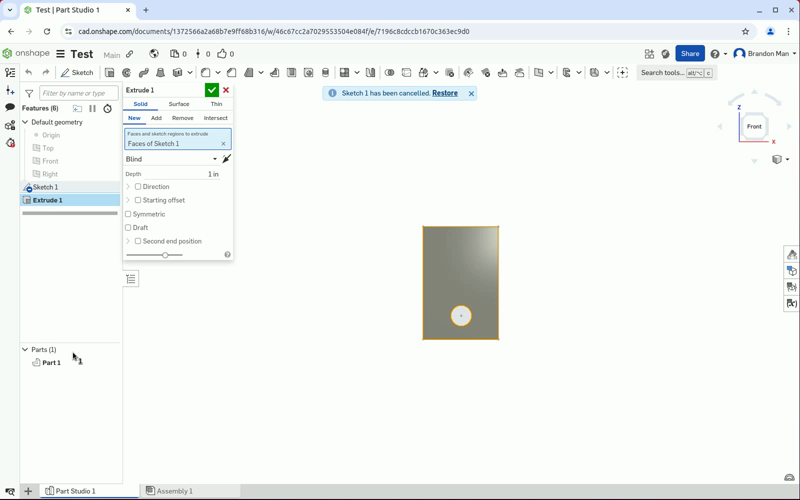
mouse_move(143, 106)
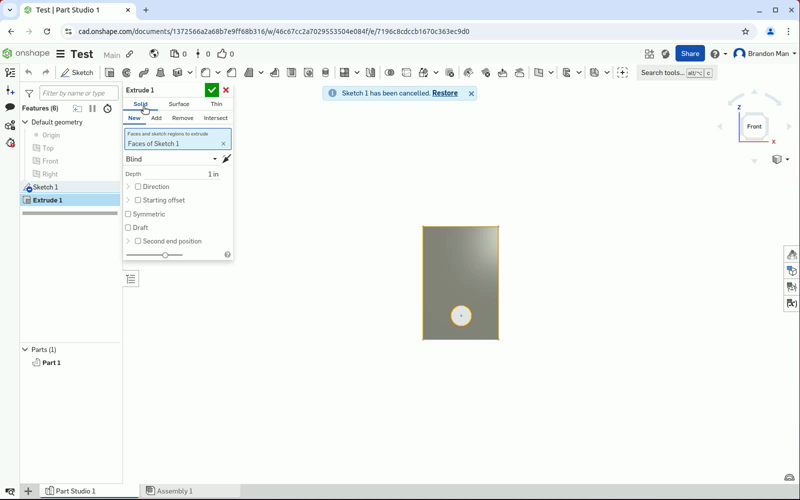
click(143, 106)
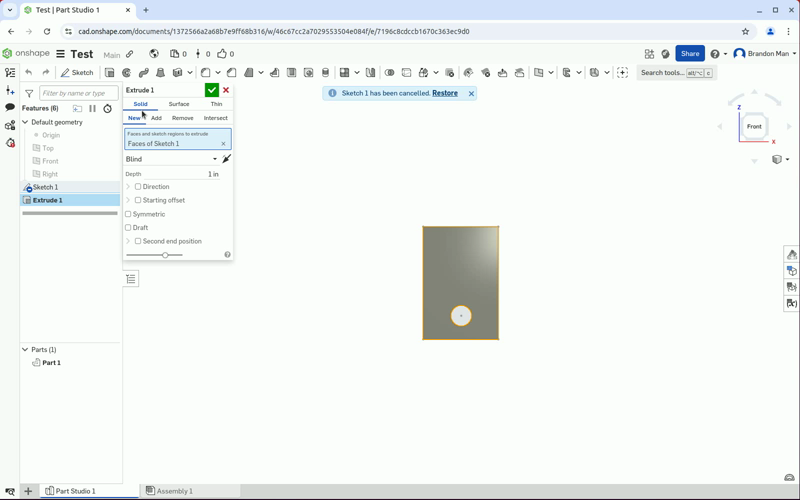
mouse_move(137, 120)
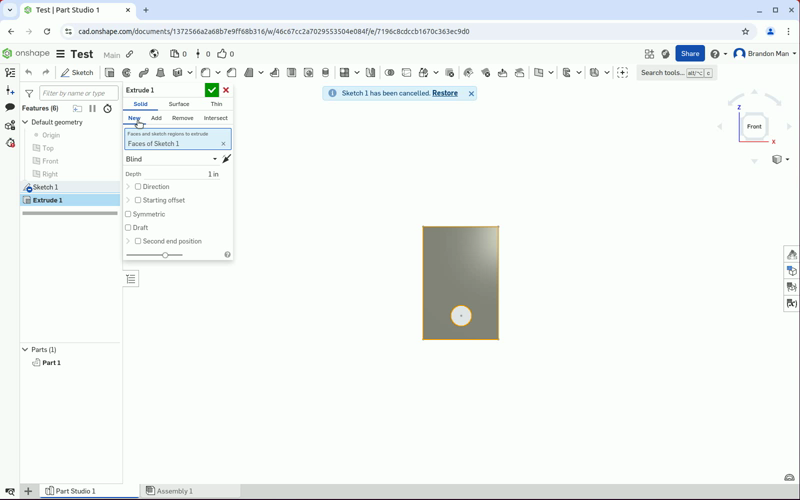
click(137, 120)
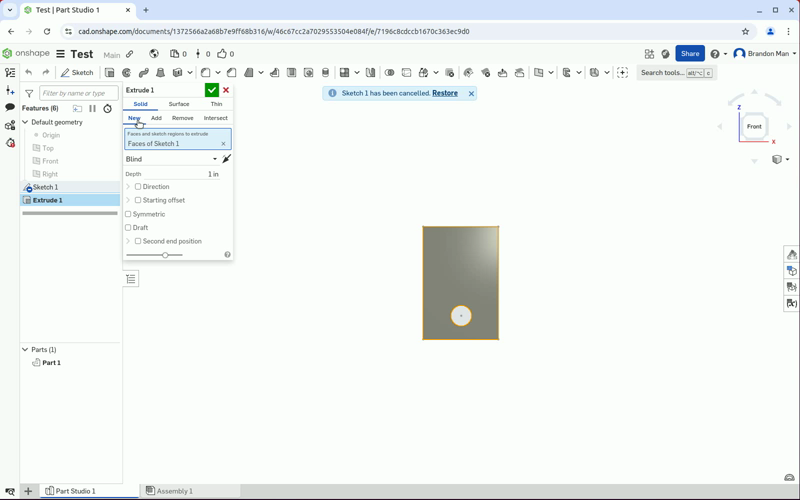
key(tab, 4)
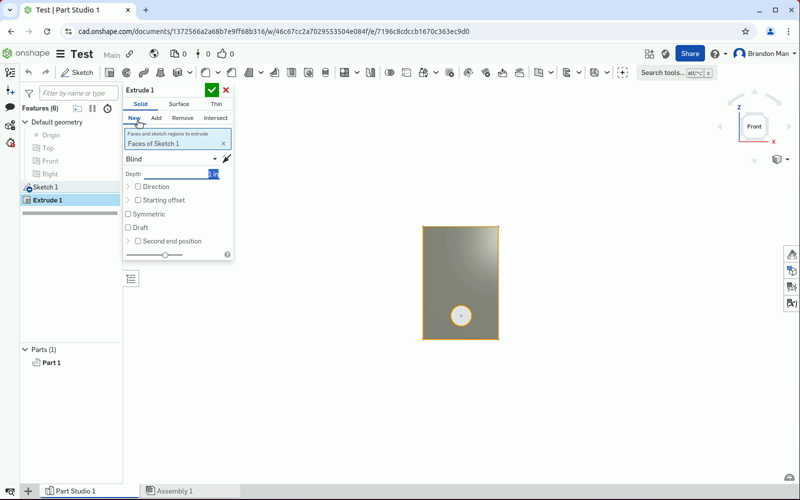
text(1.926)
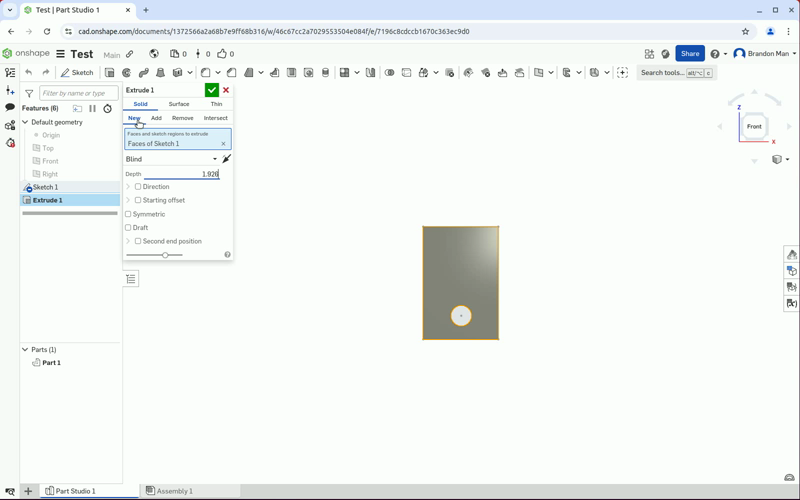
key(enter)
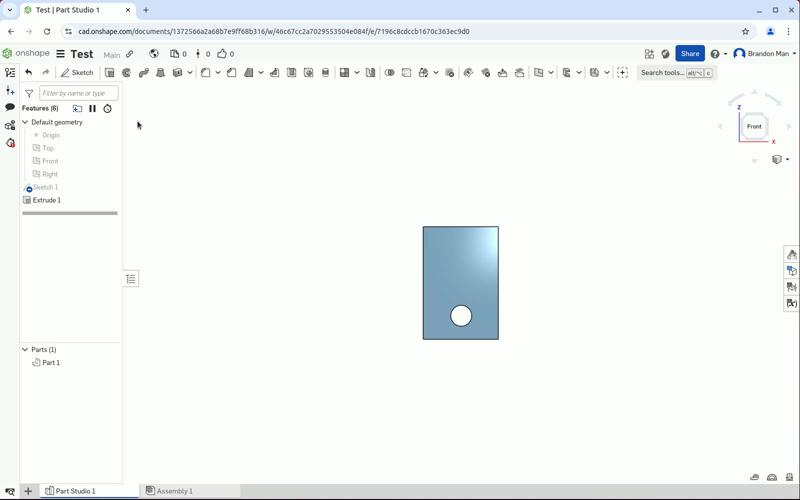
key(shift+h)
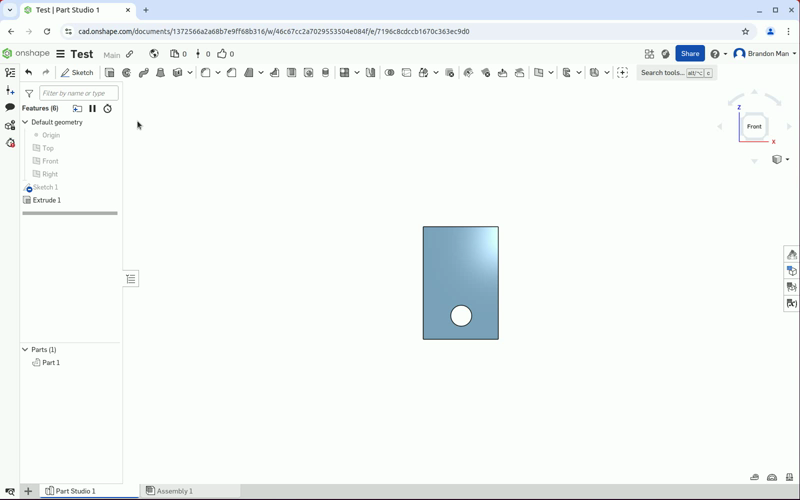
key(shift+h)
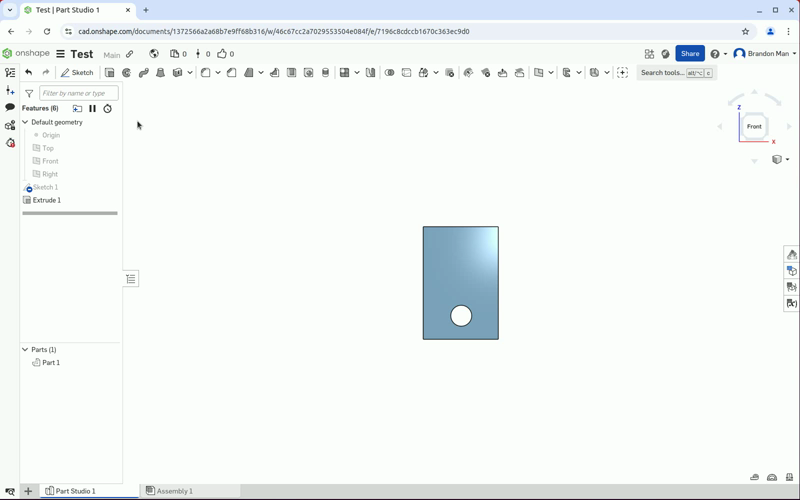
mouse_move(73, 189)
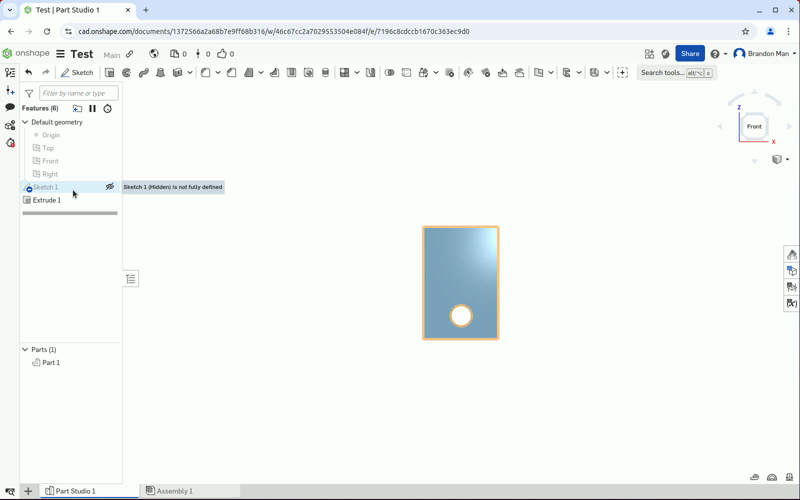
click(73, 189)
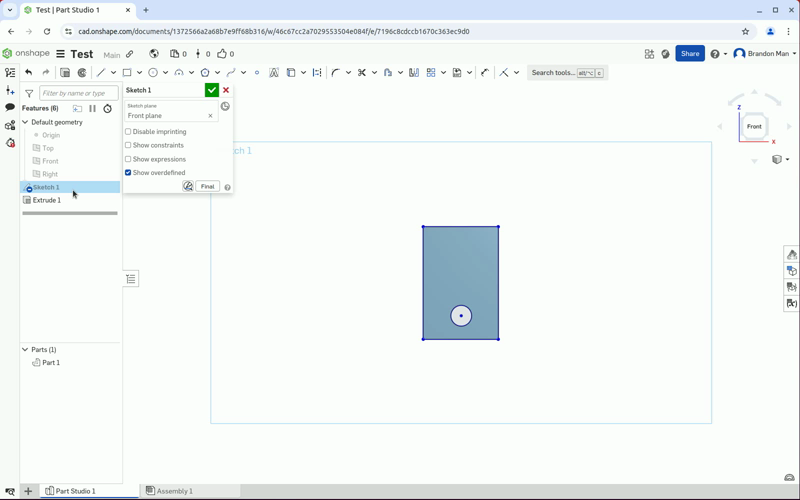
mouse_move(229, 92)
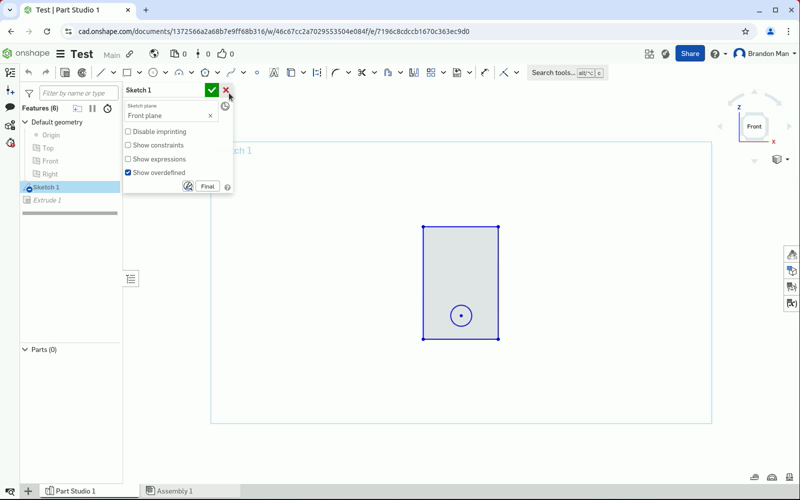
click(229, 92)
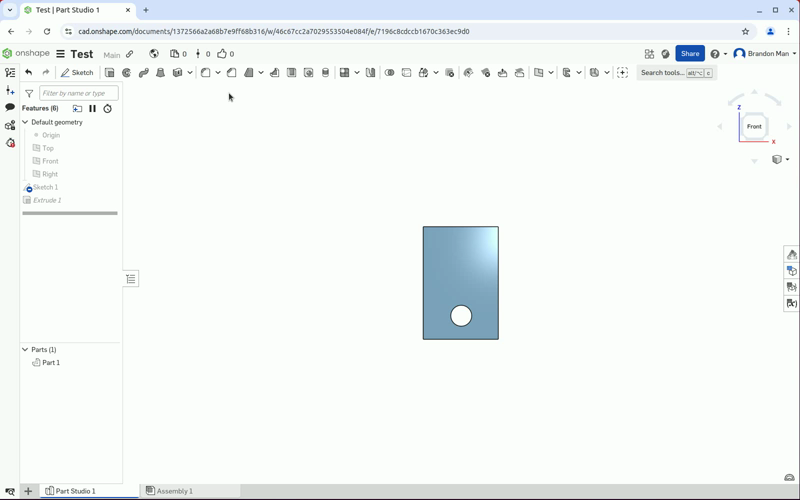
mouse_move(73, 352)
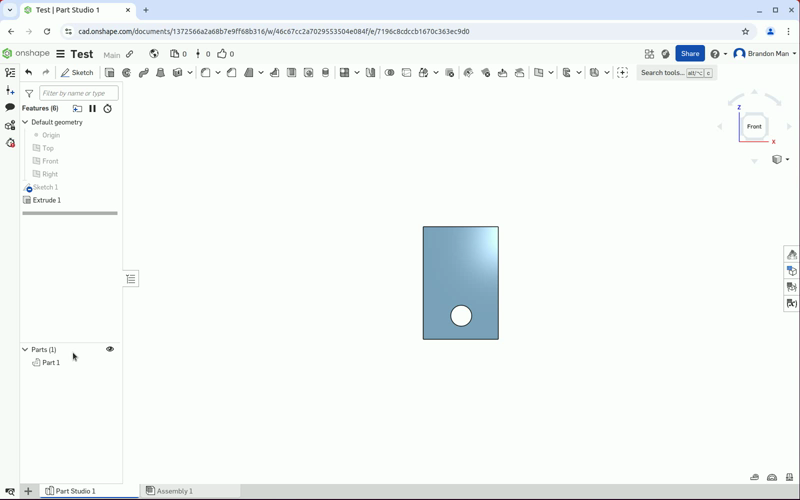
key(y)
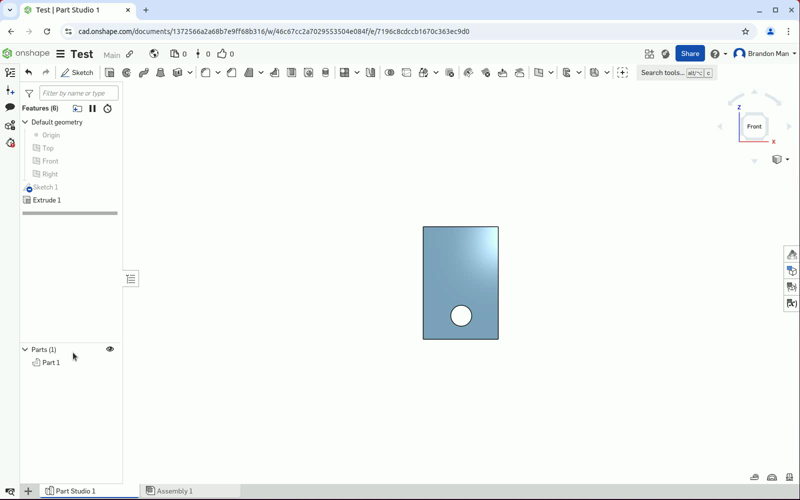
key(shift+p)
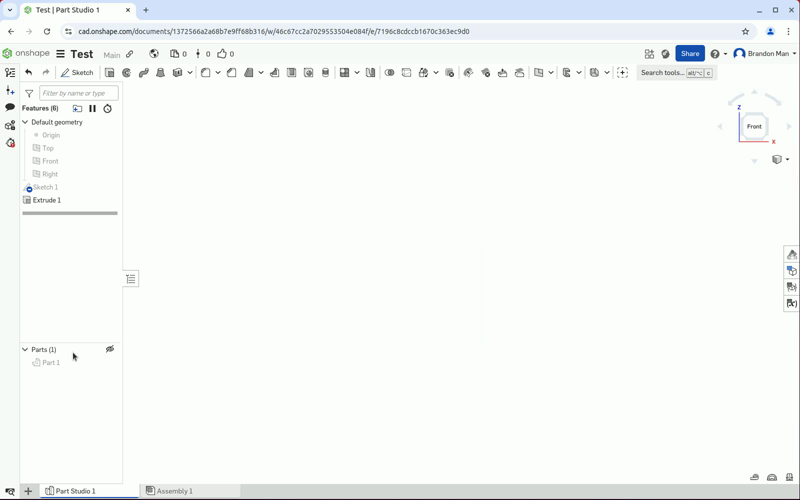
key(space)
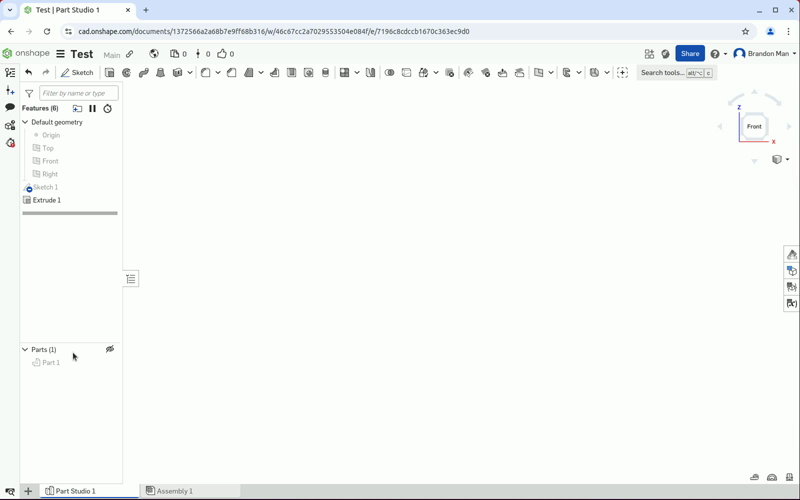
key_down(shift)
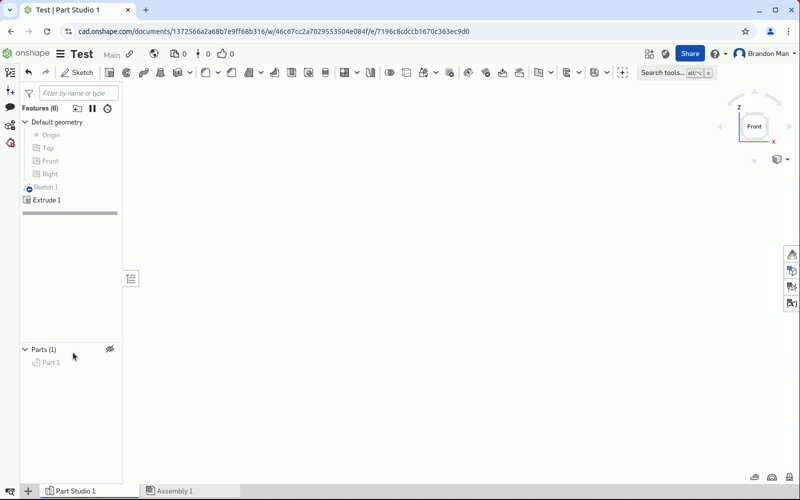
key(left)
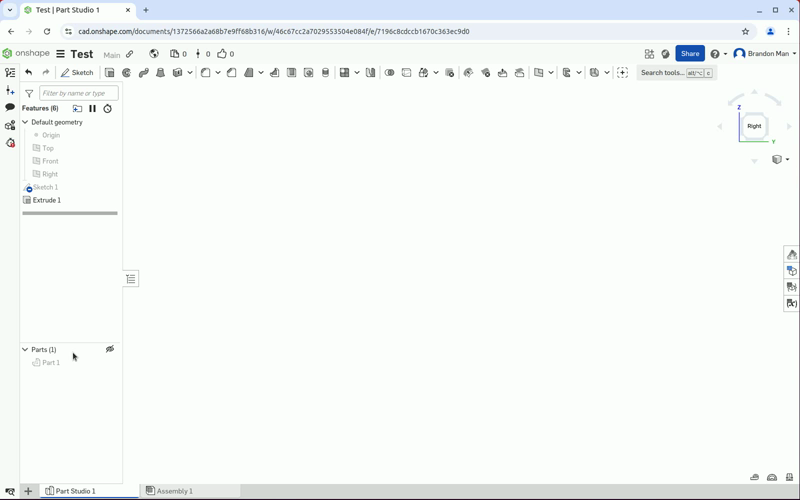
key_up(shift)
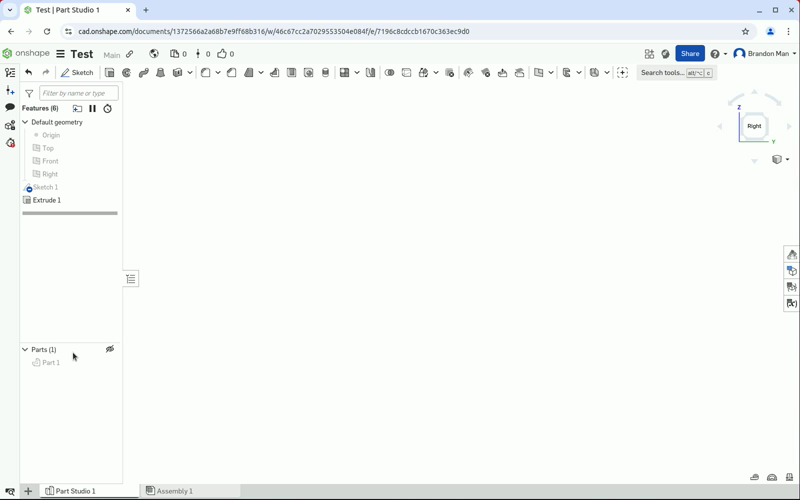
mouse_move(73, 352)
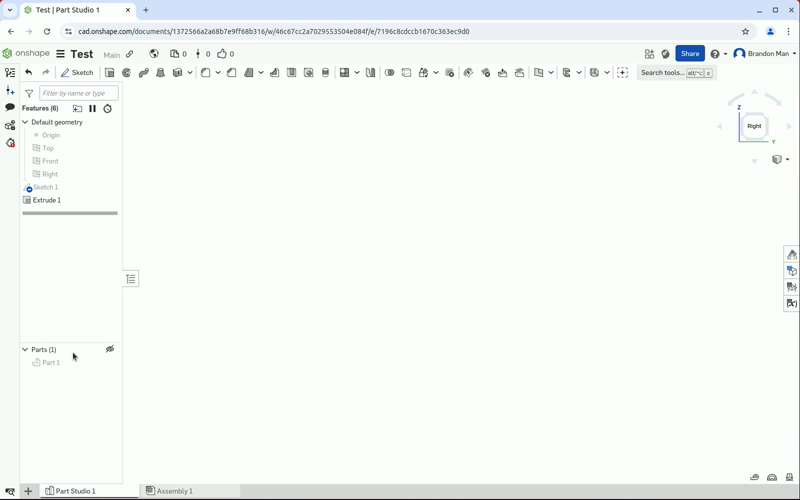
key(shift+y)
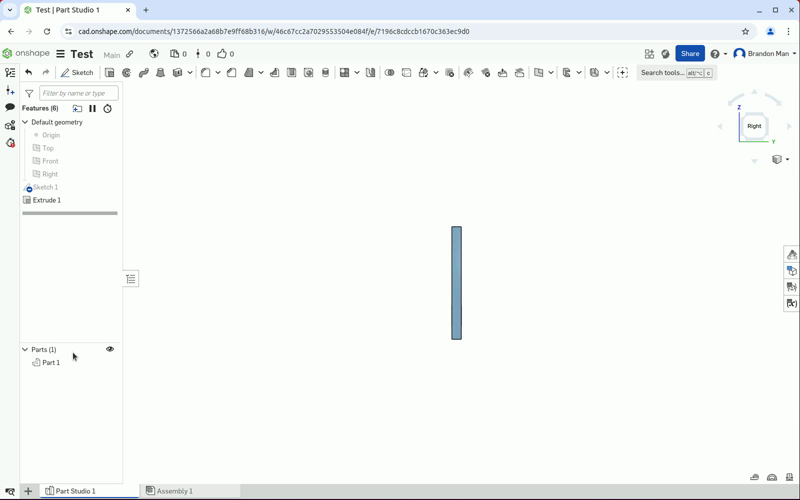
mouse_move(541, 75)
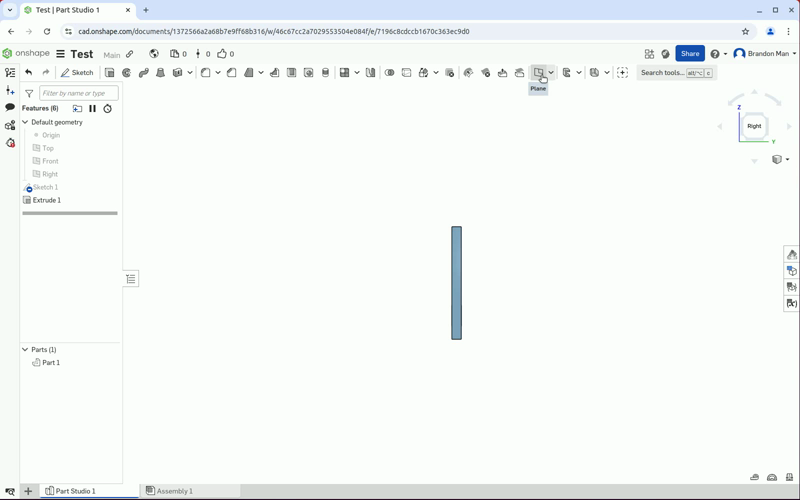
click(541, 75)
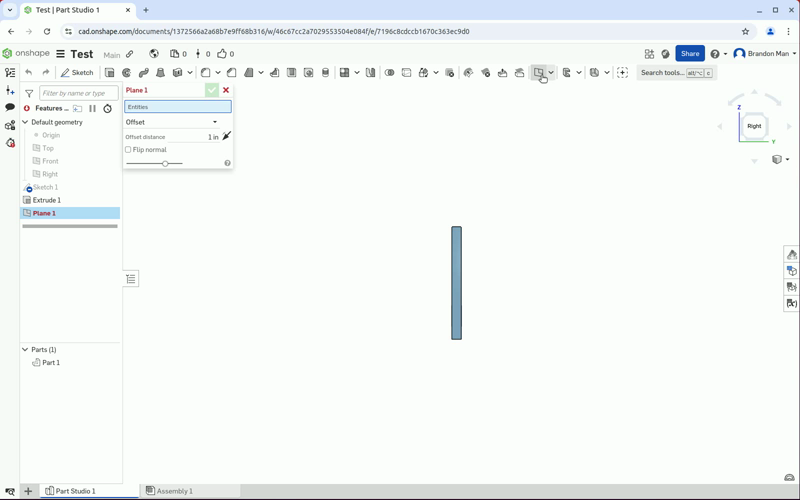
mouse_move(73, 176)
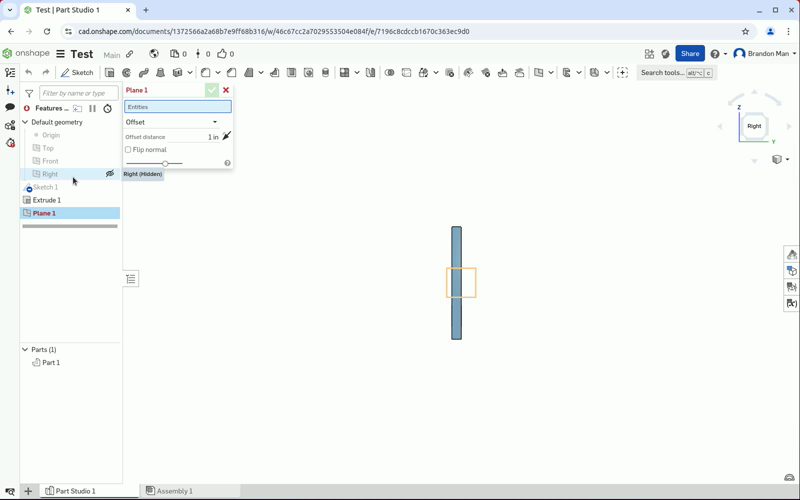
click(73, 176)
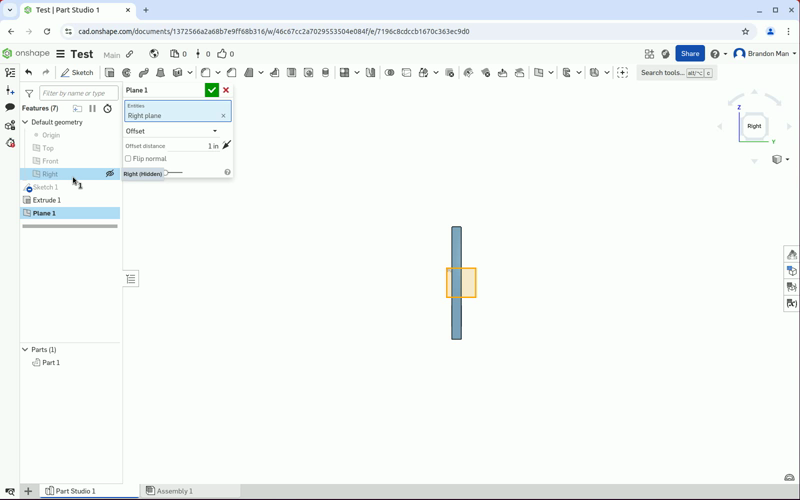
key(tab, 2)
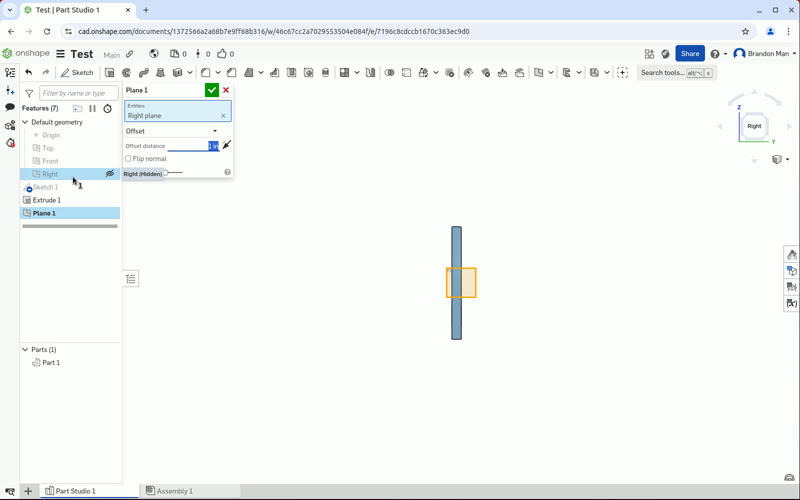
text(7.703)
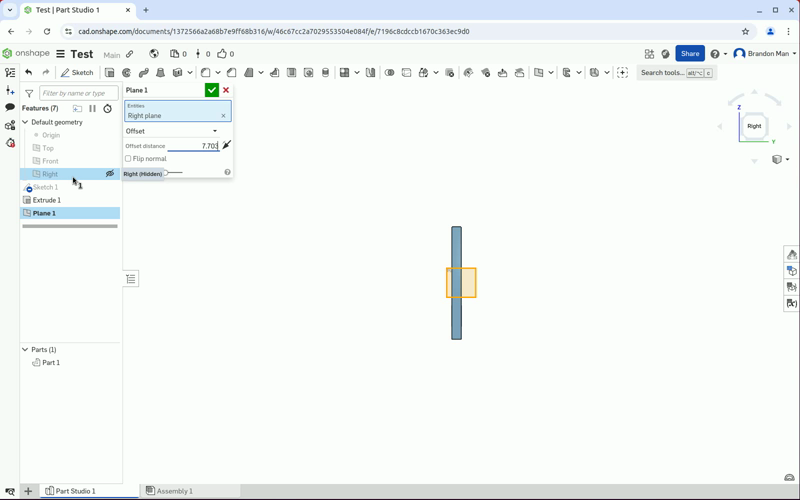
key(enter, 2)
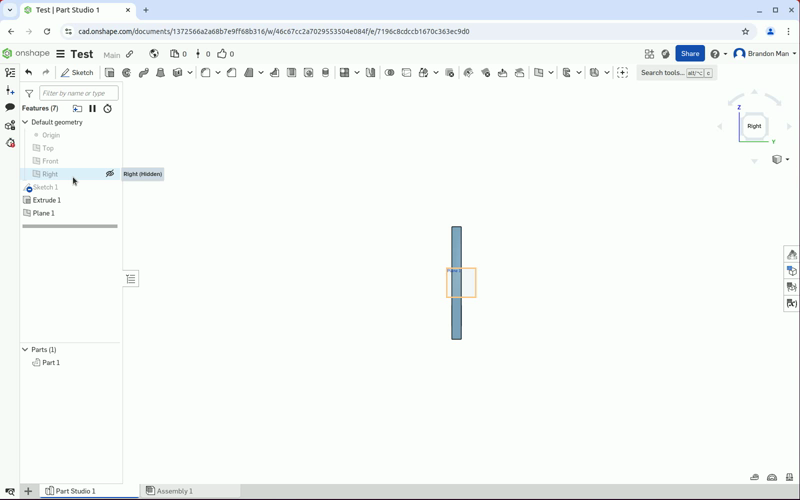
key(shift+s)
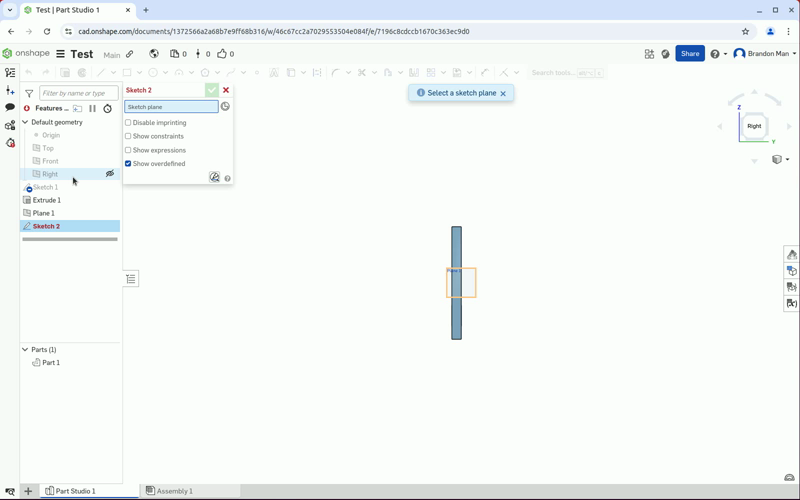
mouse_move(73, 215)
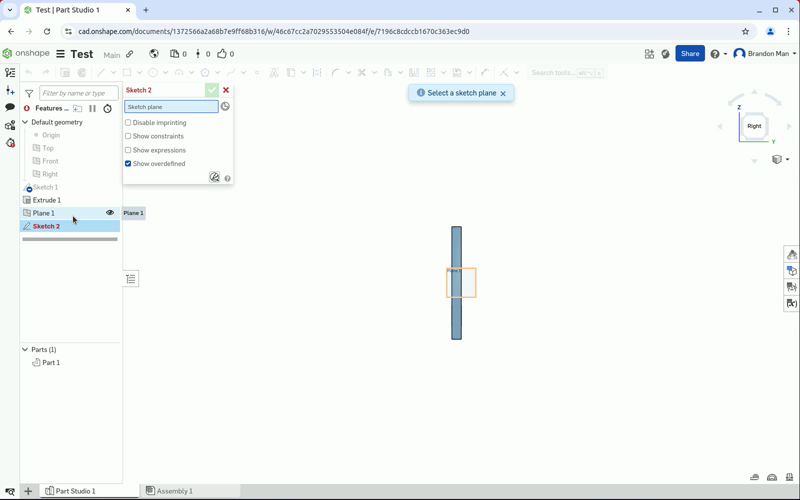
click(73, 215)
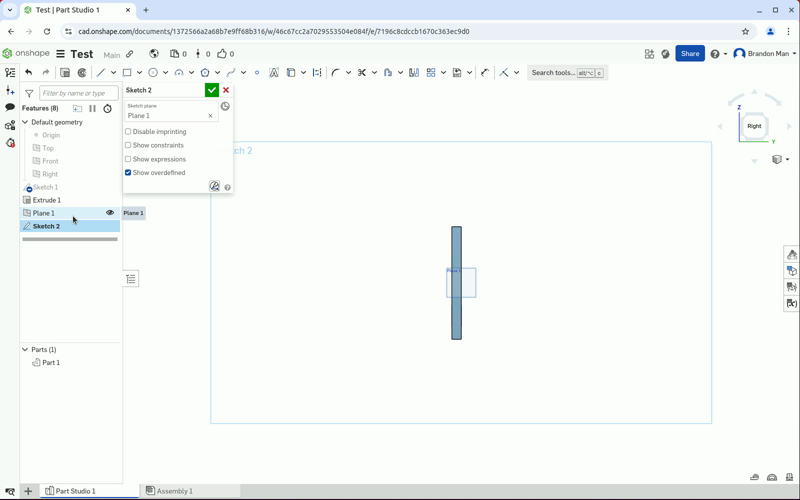
mouse_move(73, 352)
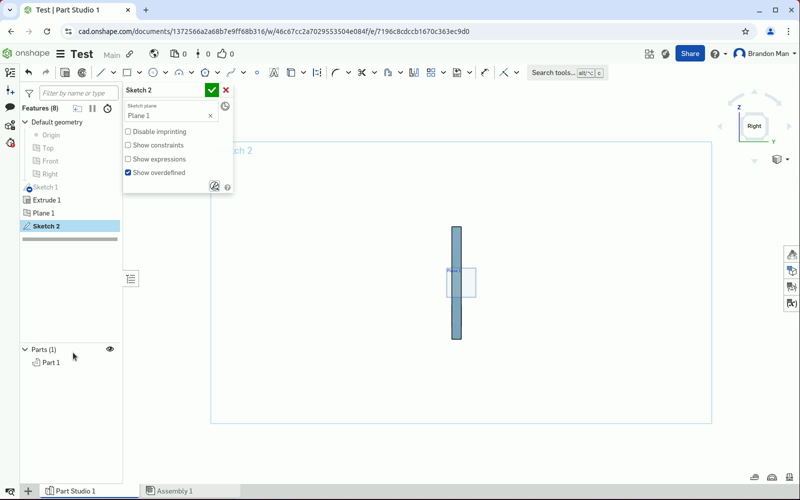
key(y)
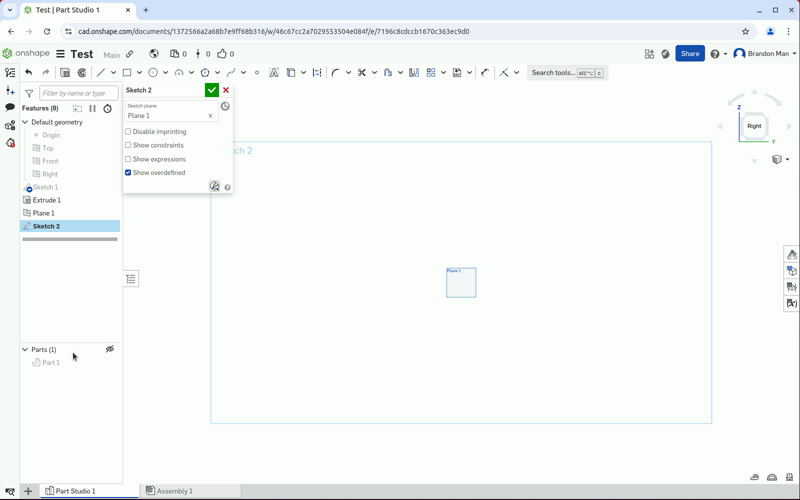
key(l)
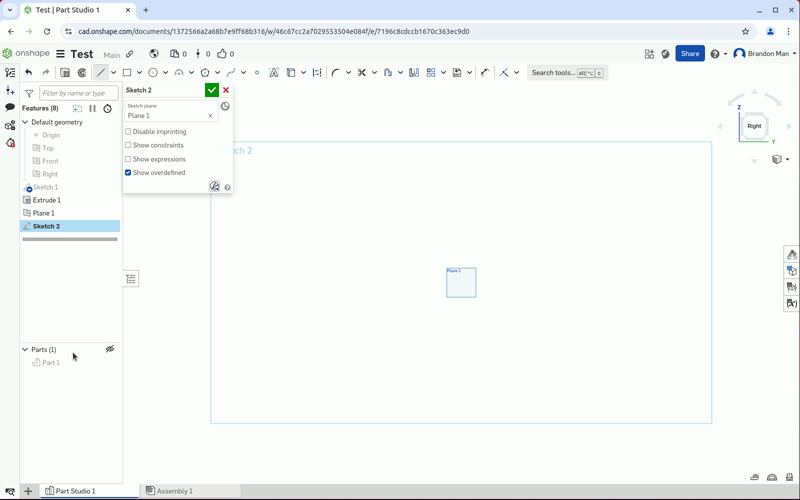
key_down(shift)
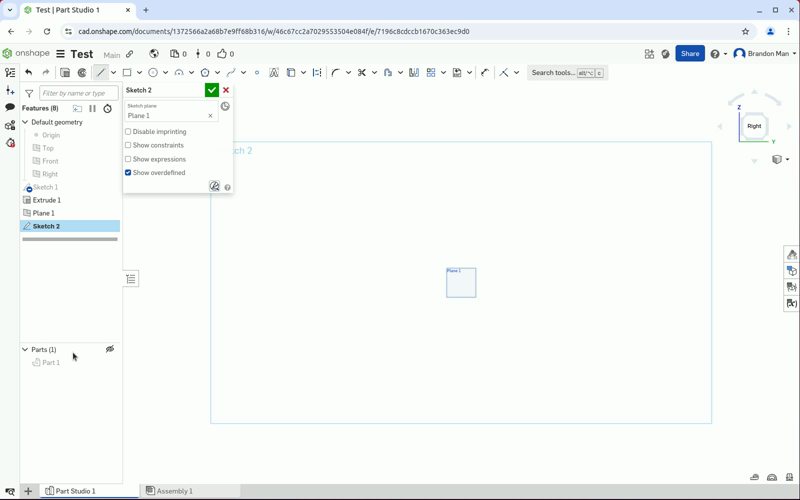
mouse_move(460, 339)
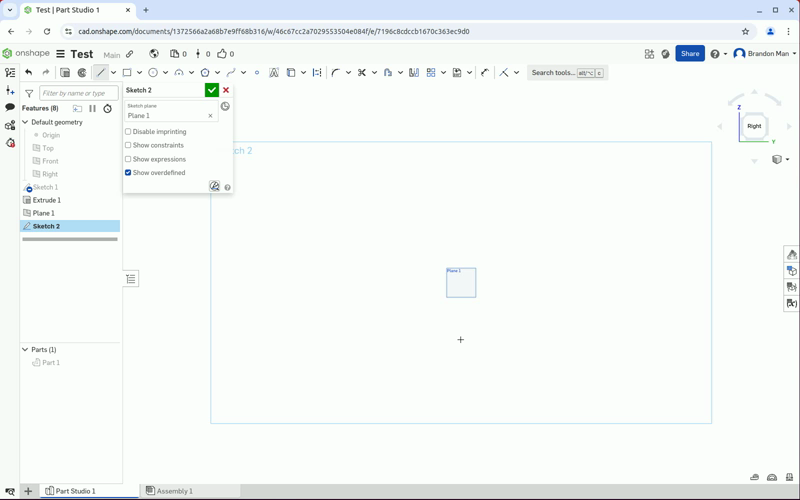
click(460, 339)
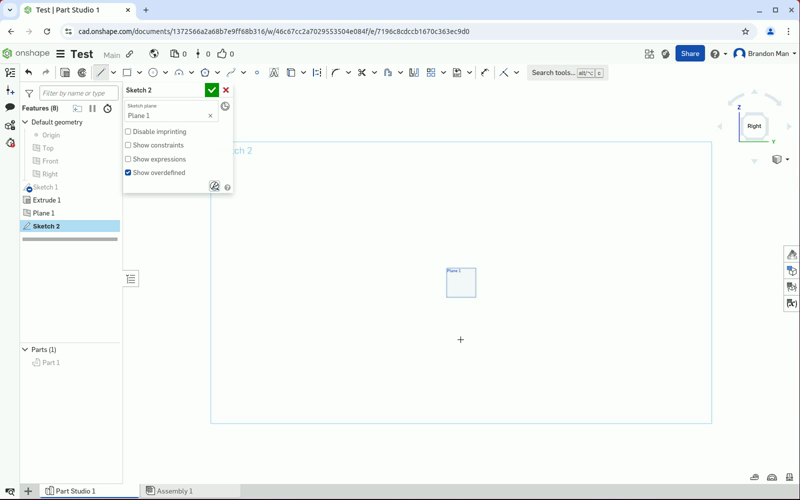
key_up(shift)
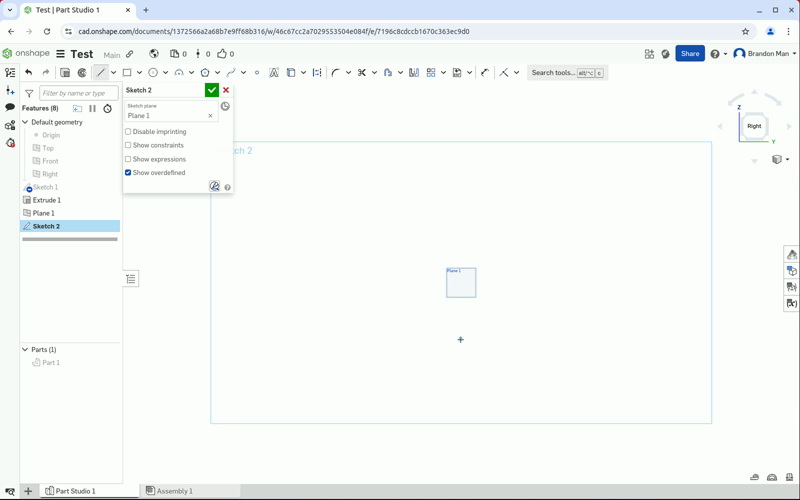
key_down(shift)
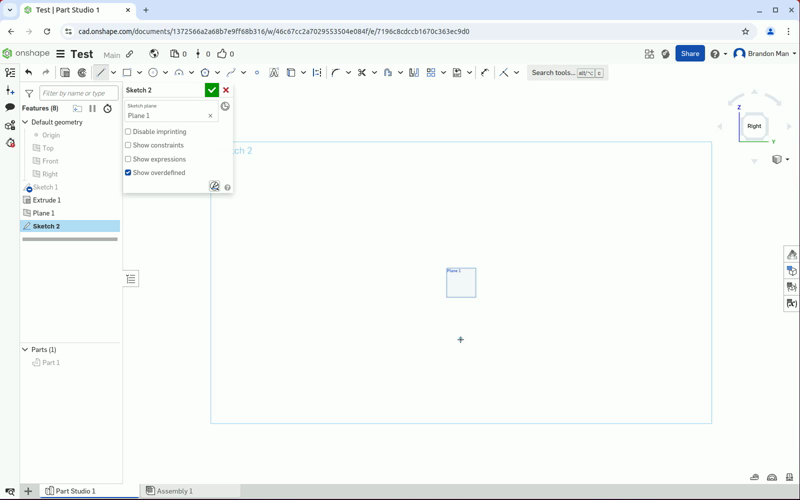
mouse_move(573, 339)
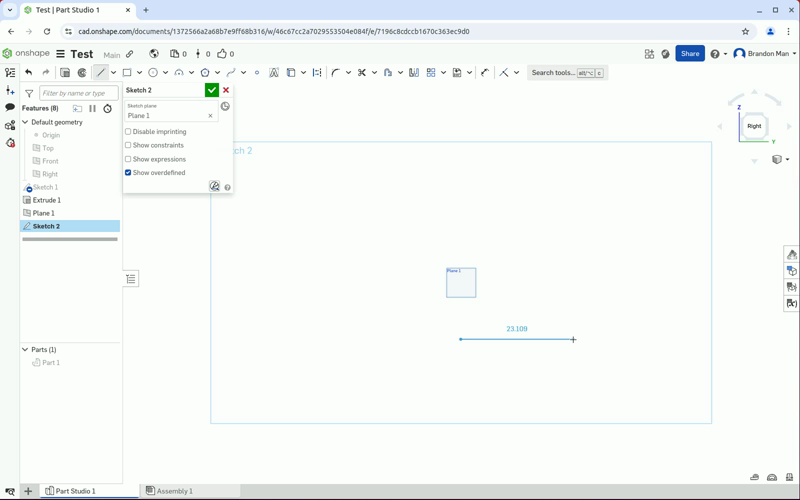
click(573, 339)
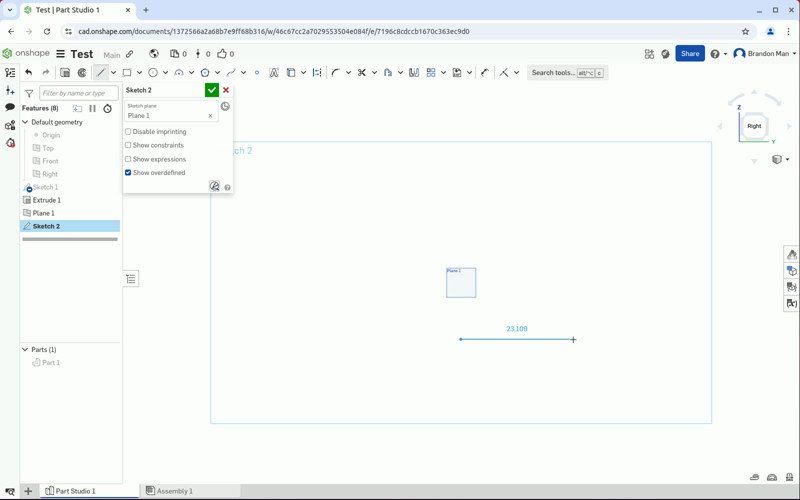
key_up(shift)
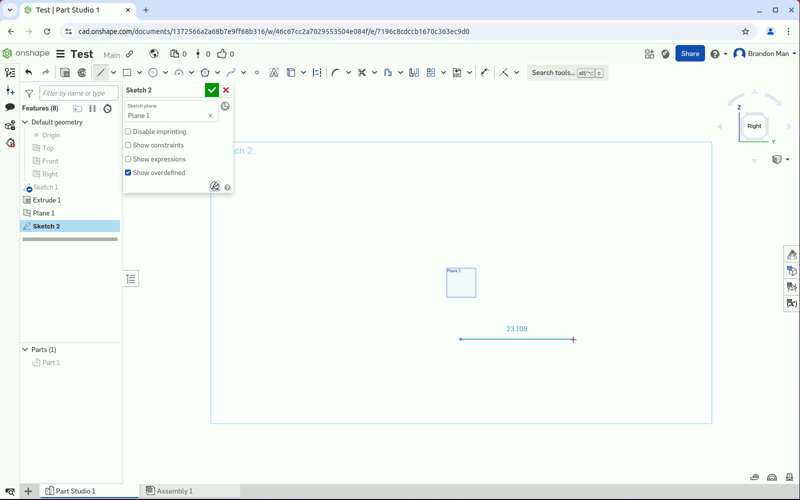
key_down(shift)
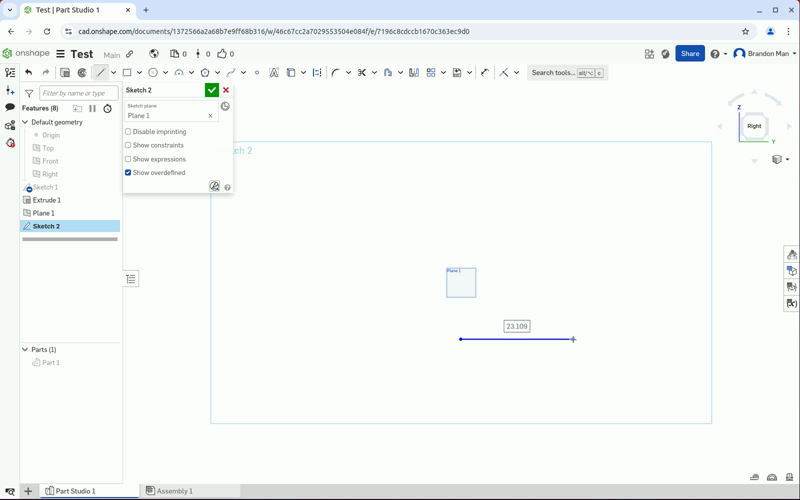
mouse_move(589, 339)
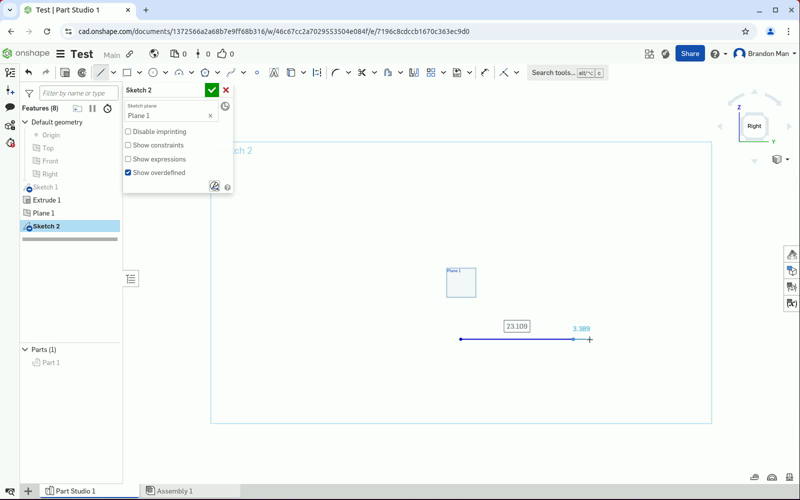
mouse_move(573, 329)
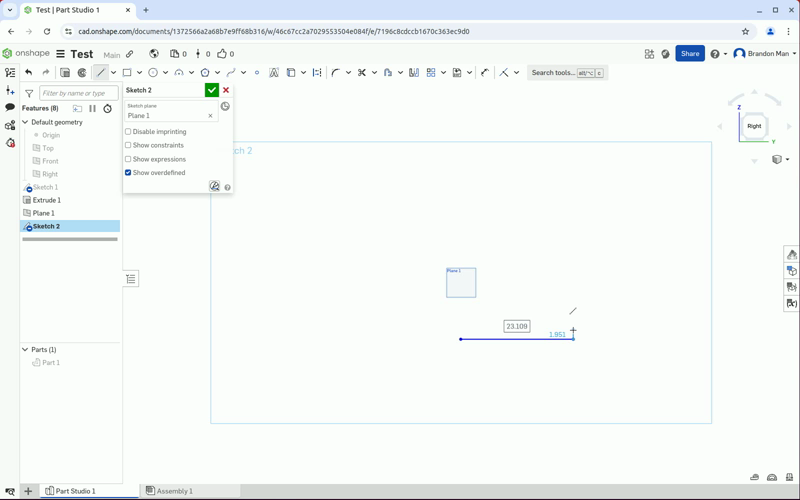
click(573, 329)
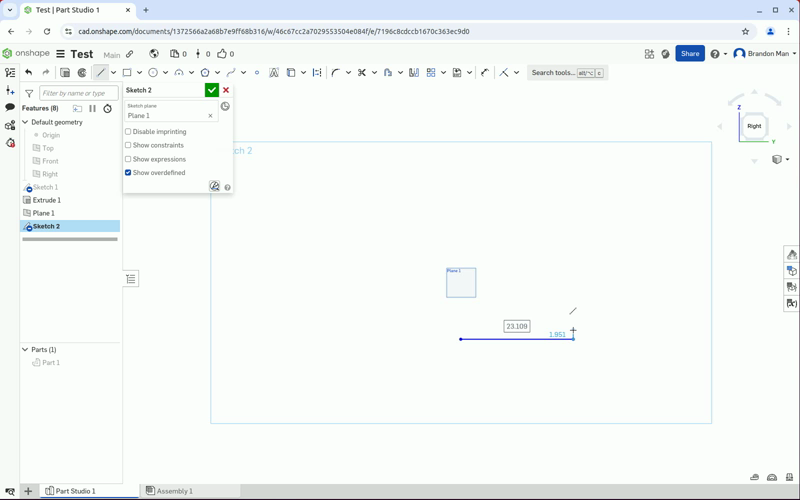
key_up(shift)
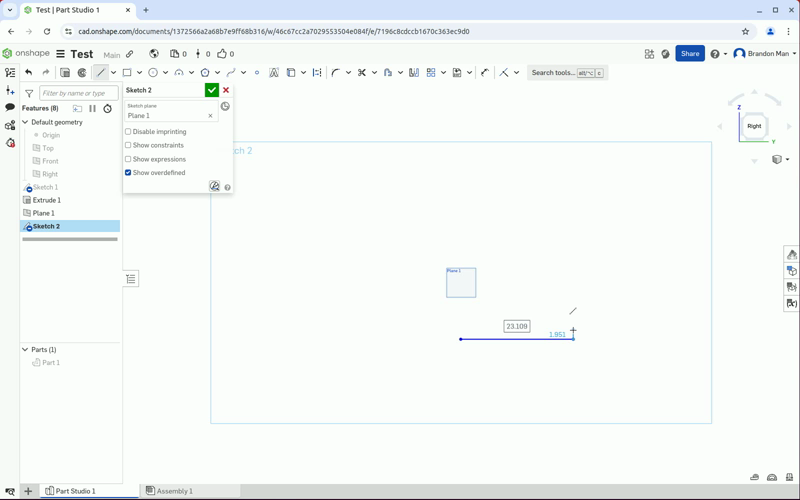
key_down(shift)
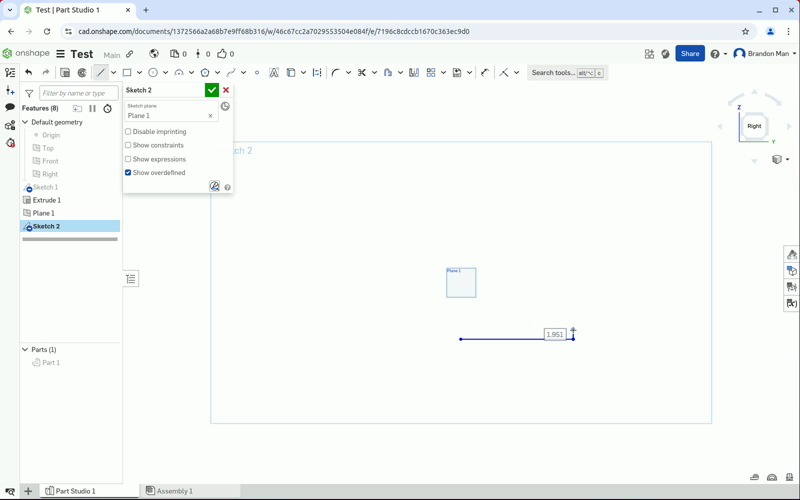
mouse_move(460, 329)
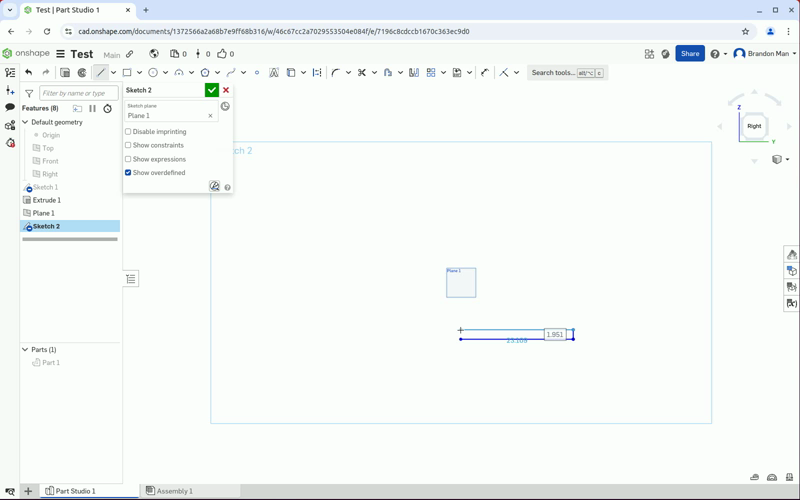
click(460, 329)
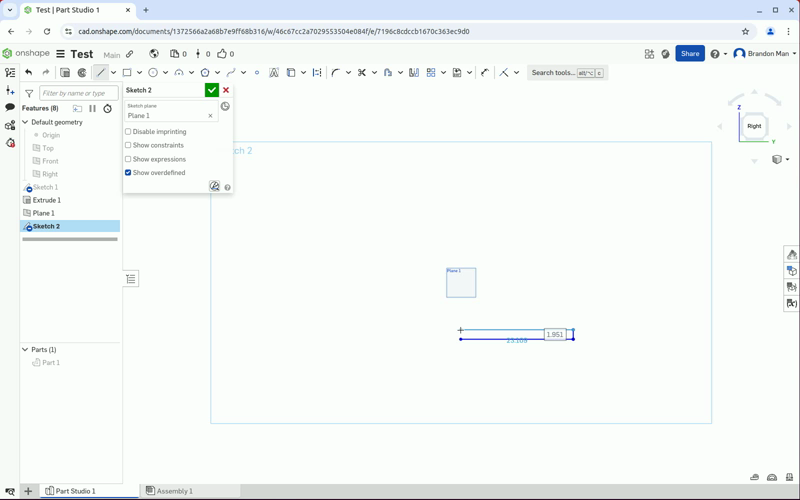
key_up(shift)
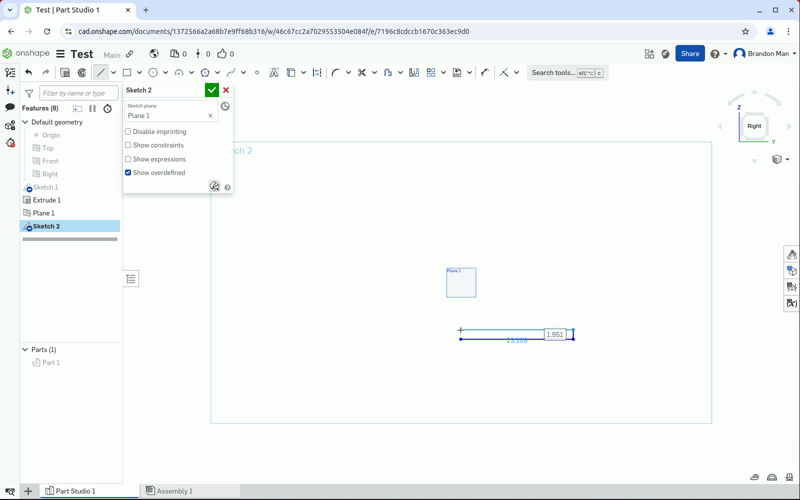
mouse_move(490, 329)
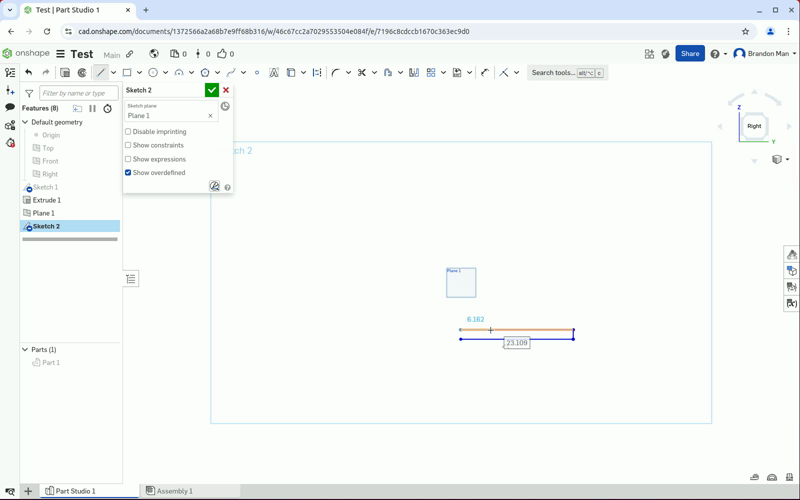
key_down(shift)
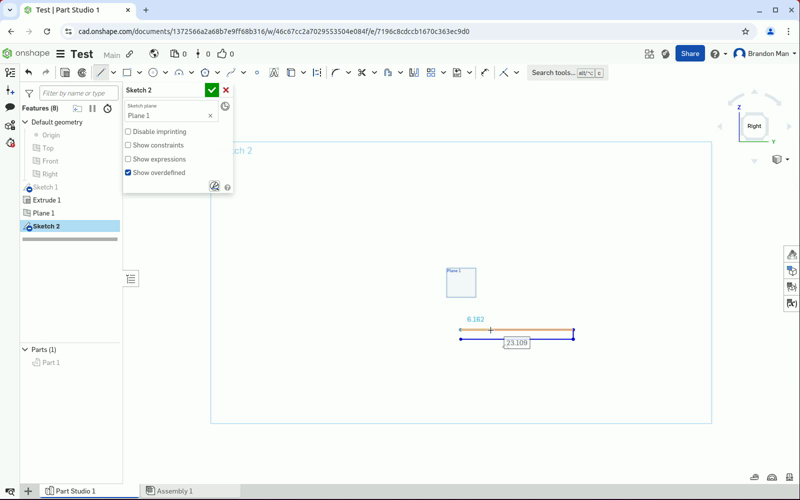
mouse_move(460, 339)
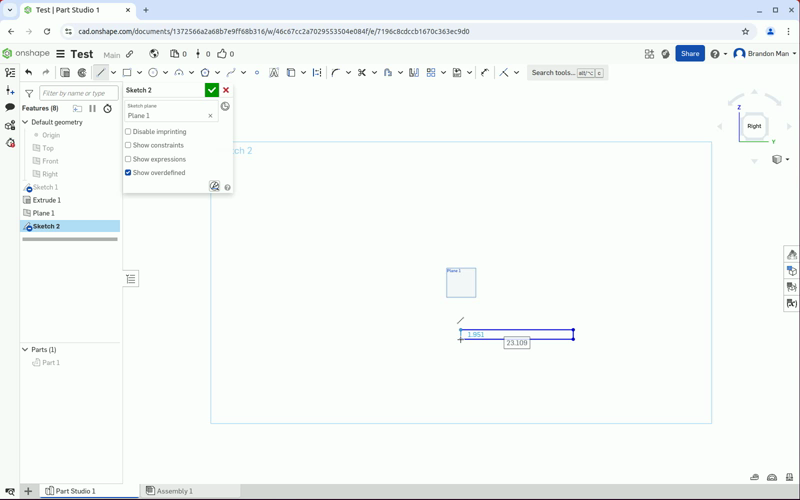
key_up(shift)
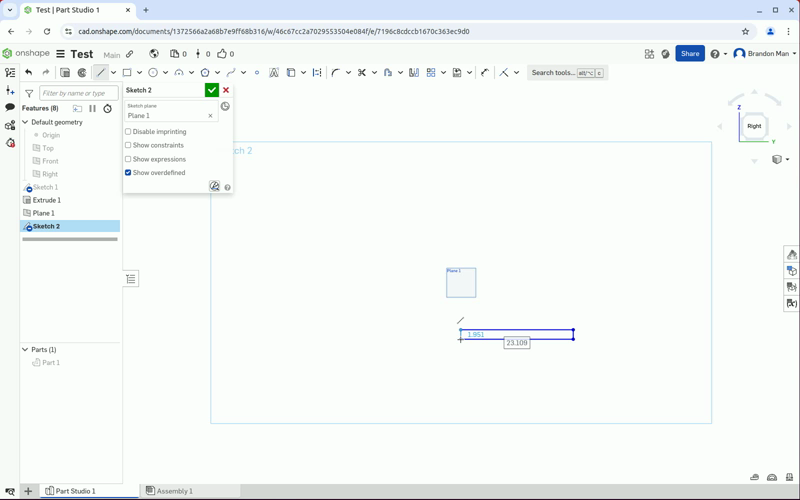
click(460, 339)
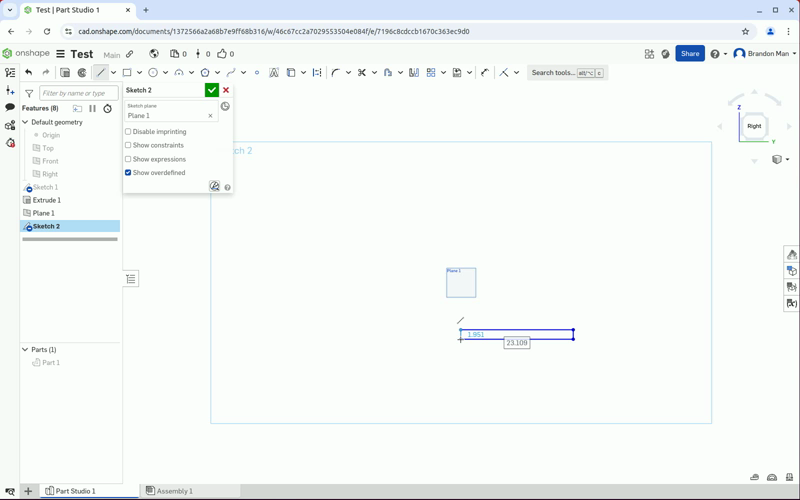
key(esc)
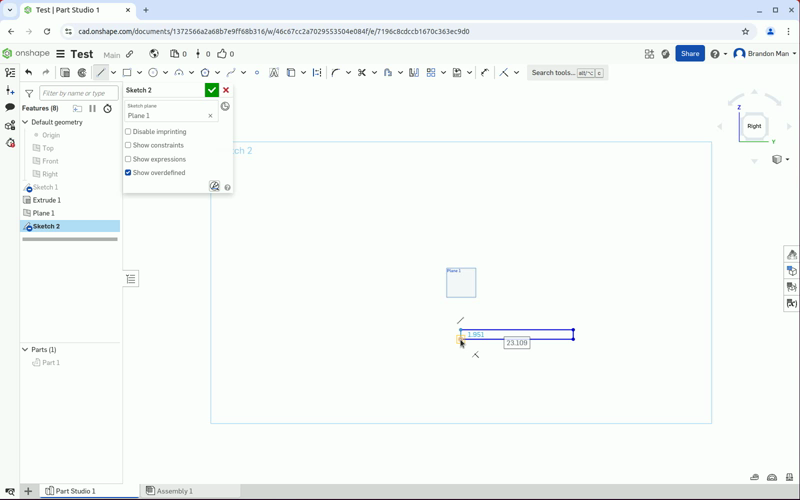
mouse_move(485, 335)
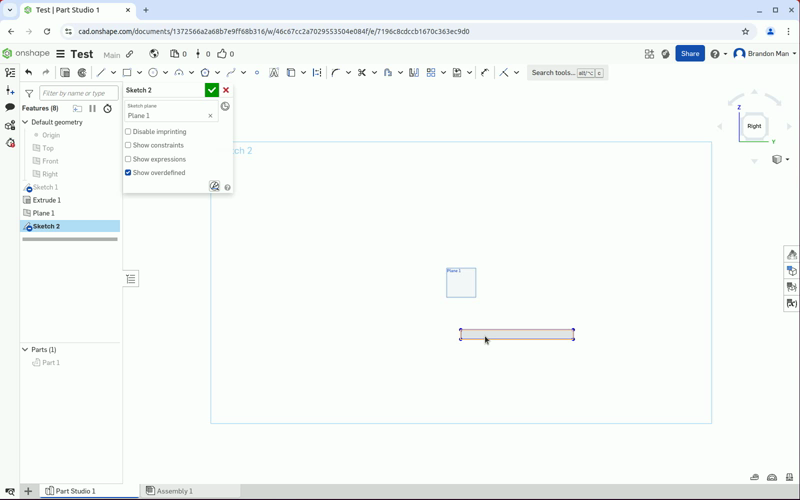
scroll(6)
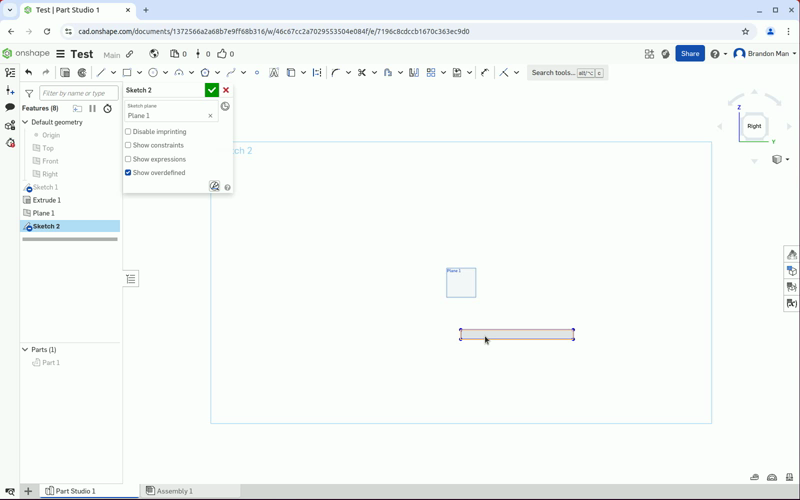
scroll(6)
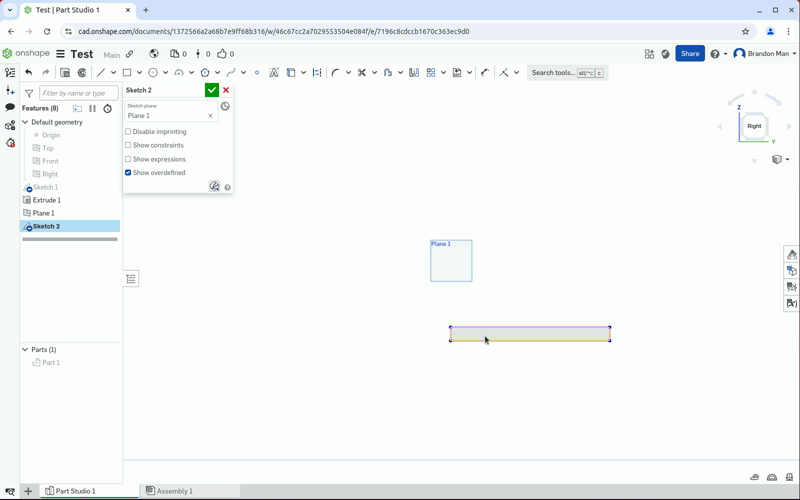
scroll(6)
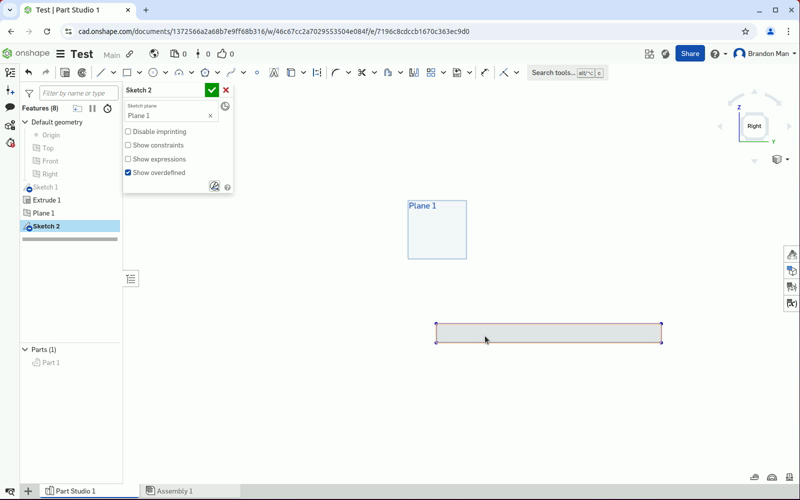
scroll(6)
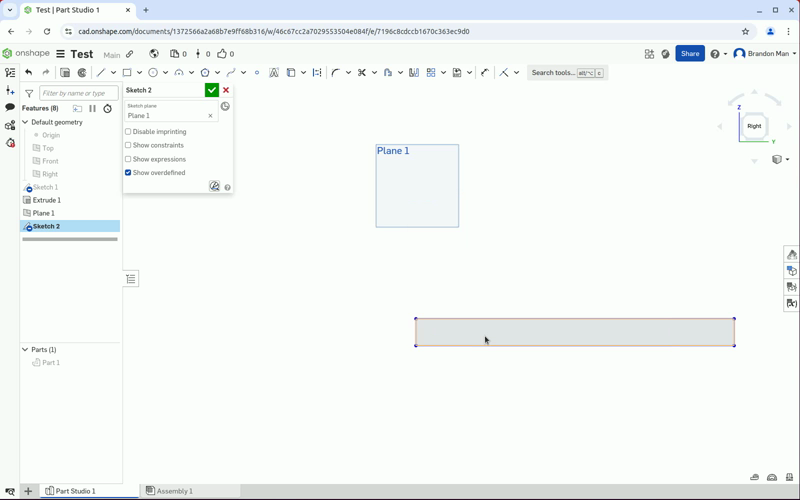
scroll(6)
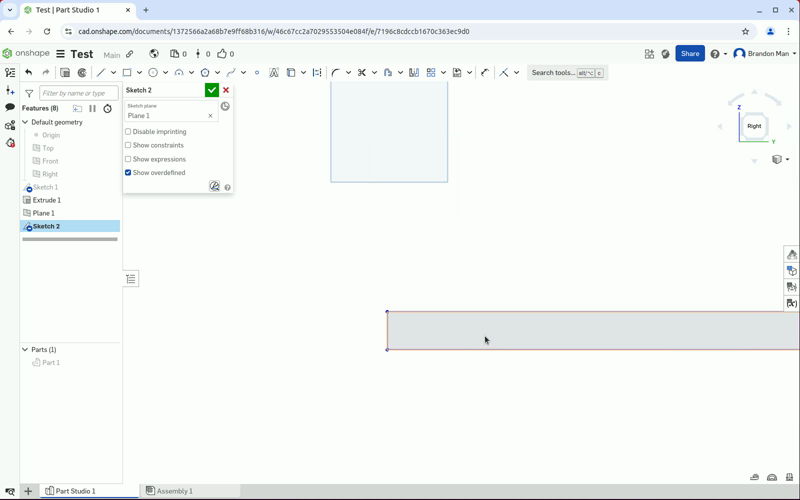
scroll(6)
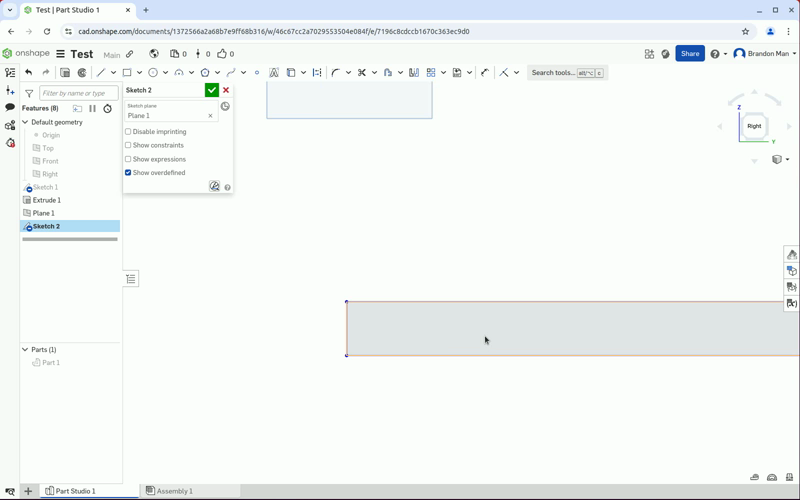
scroll(6)
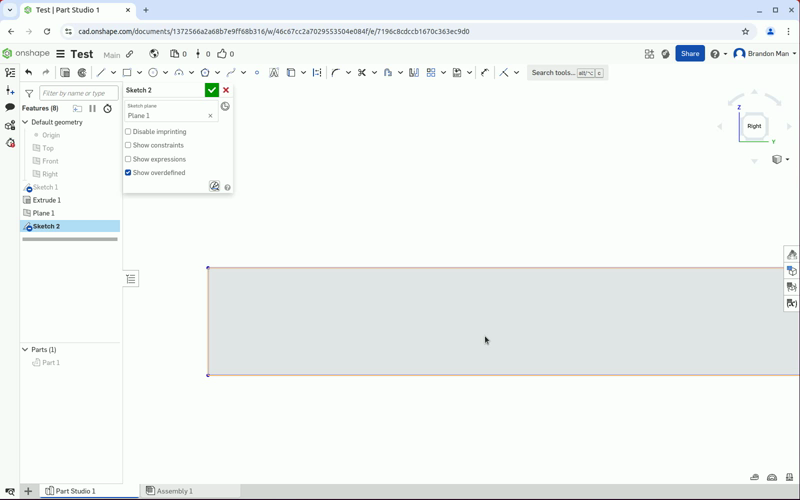
click(485, 335)
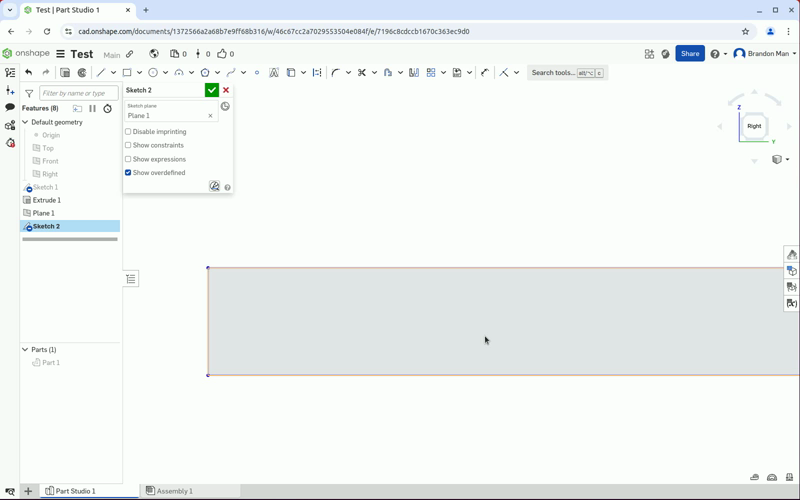
scroll(-6)
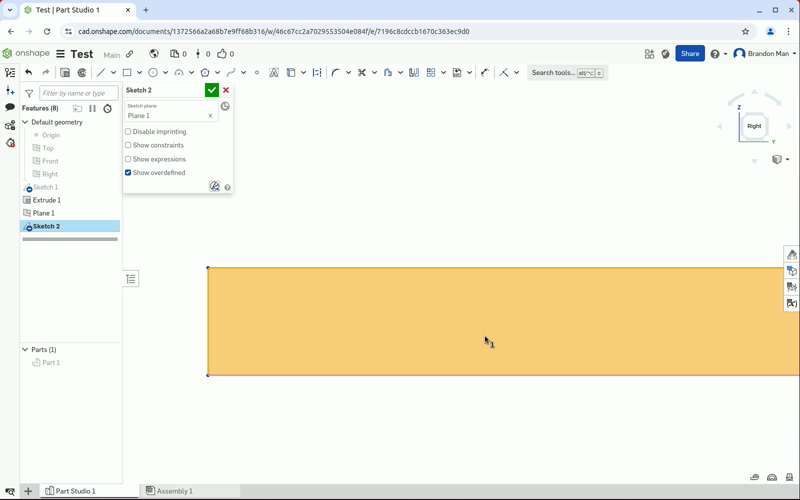
scroll(-6)
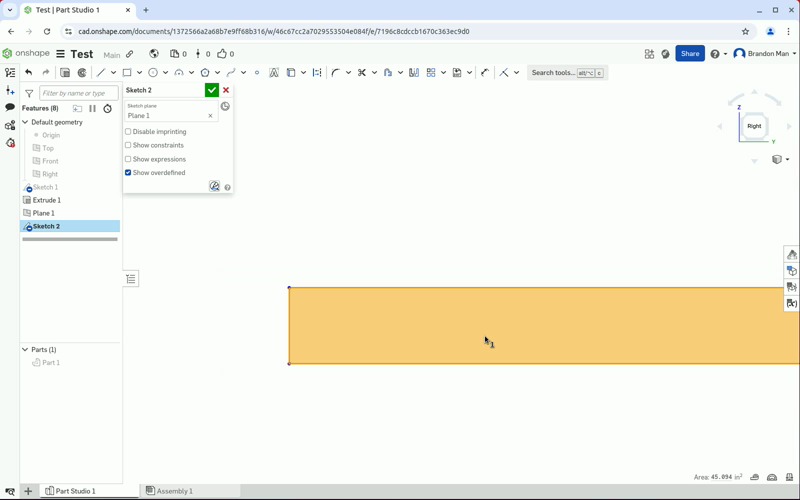
scroll(-6)
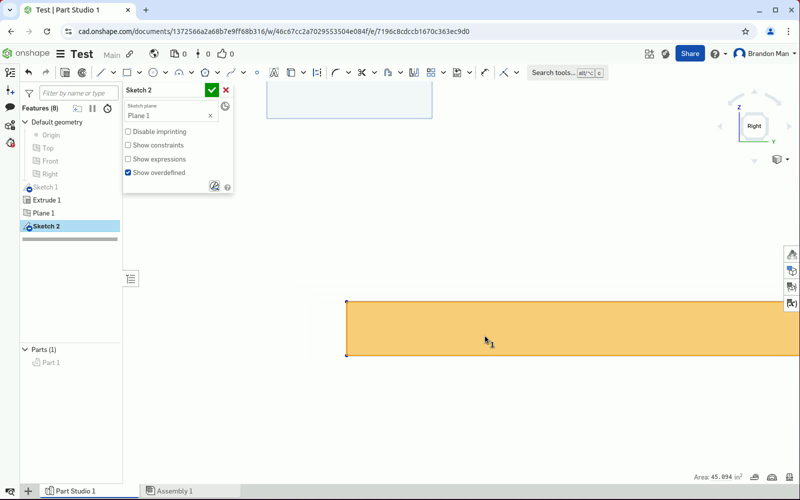
scroll(-6)
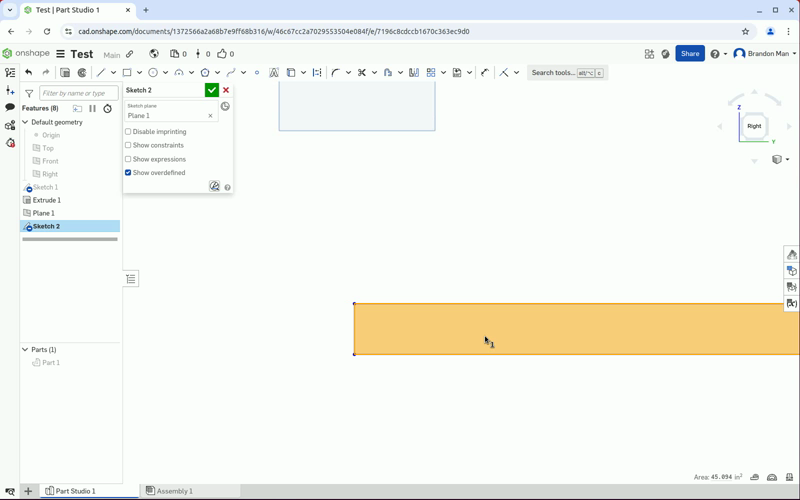
scroll(-6)
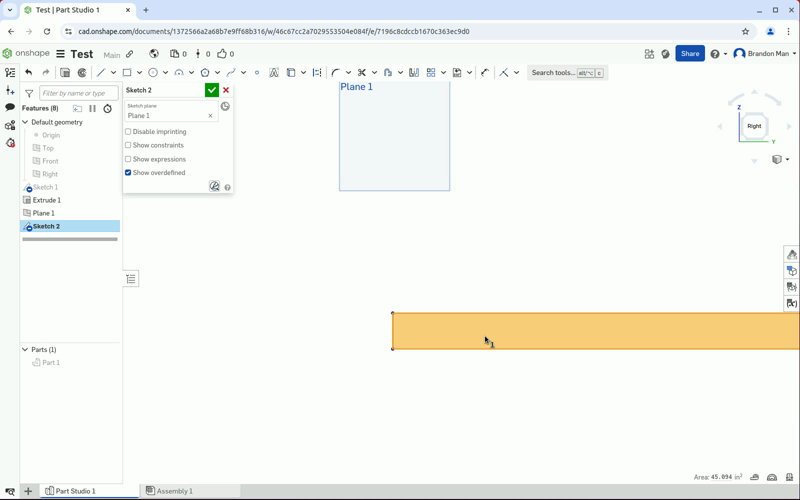
scroll(-6)
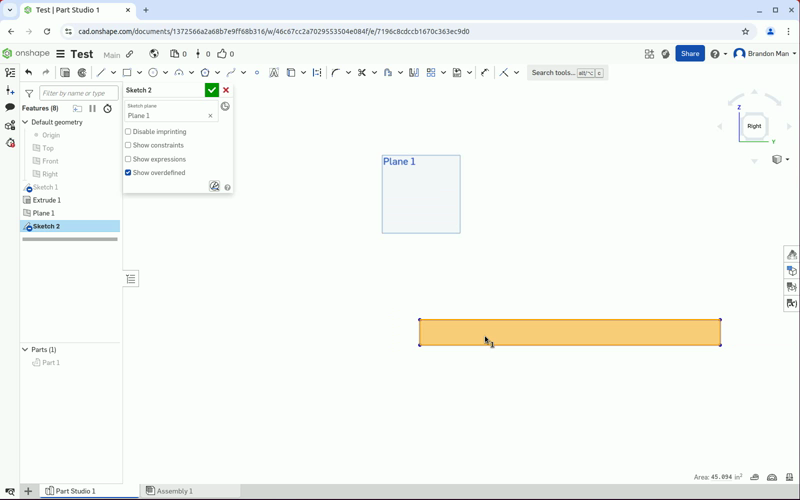
scroll(-6)
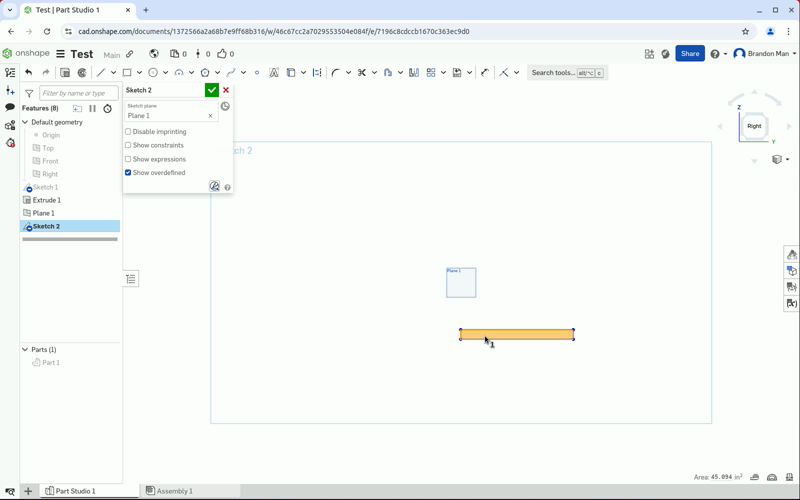
mouse_move(73, 352)
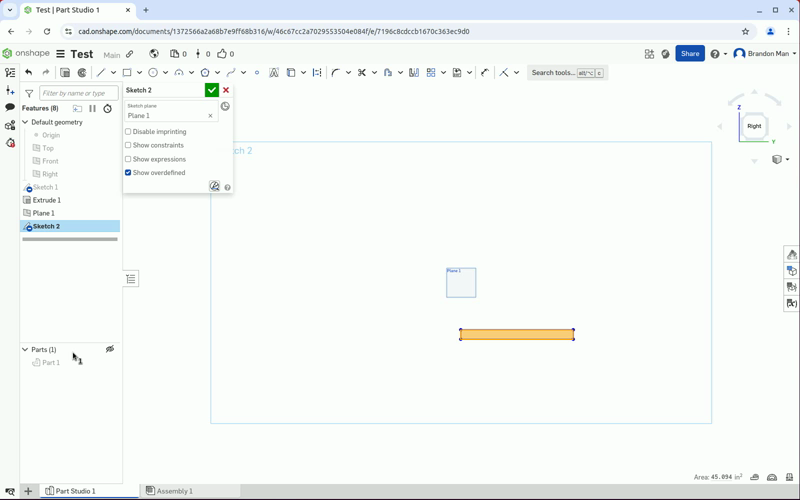
key(shift+y)
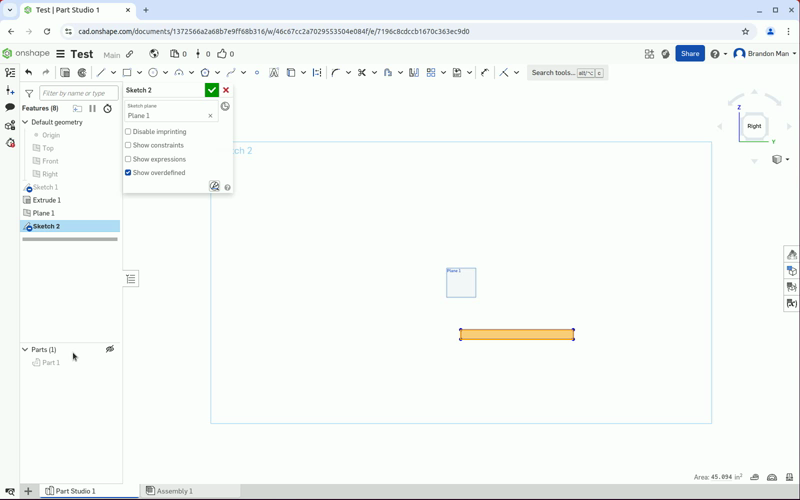
key(shift+e)
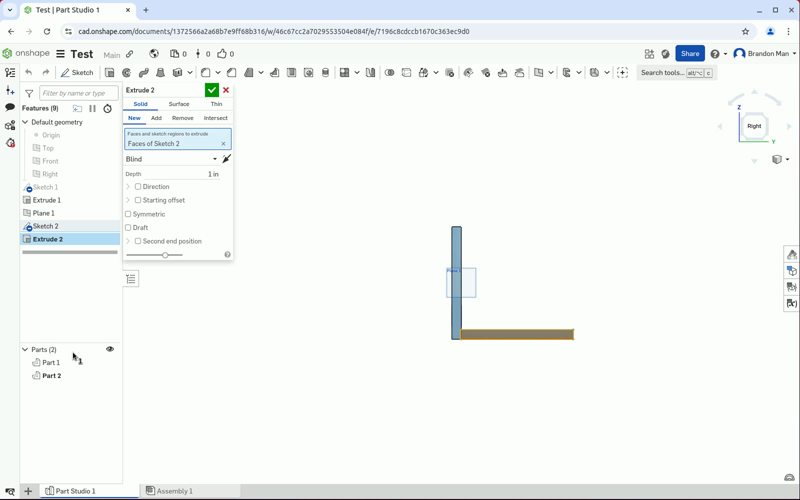
mouse_move(143, 106)
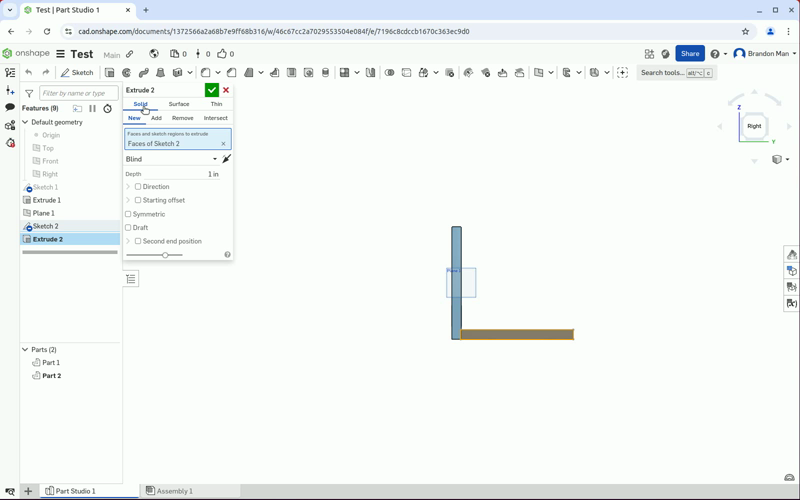
click(143, 106)
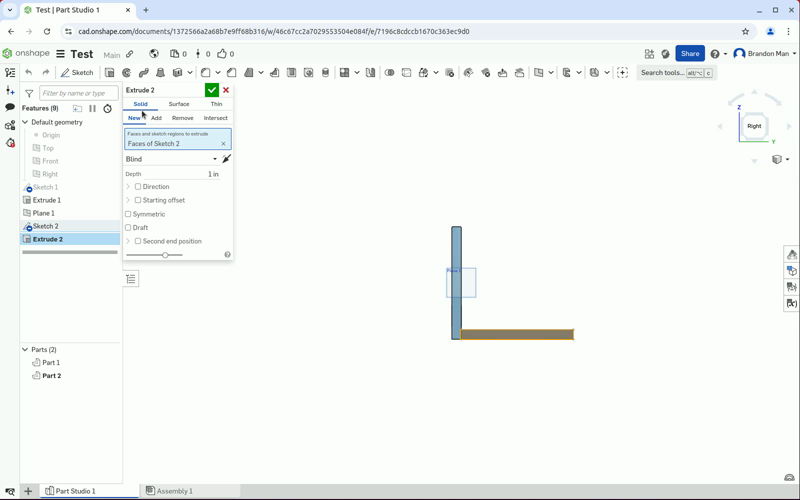
mouse_move(137, 120)
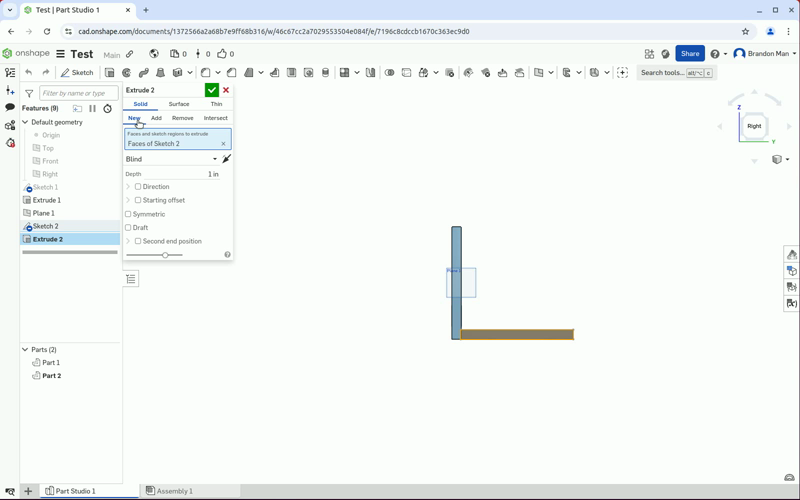
click(137, 120)
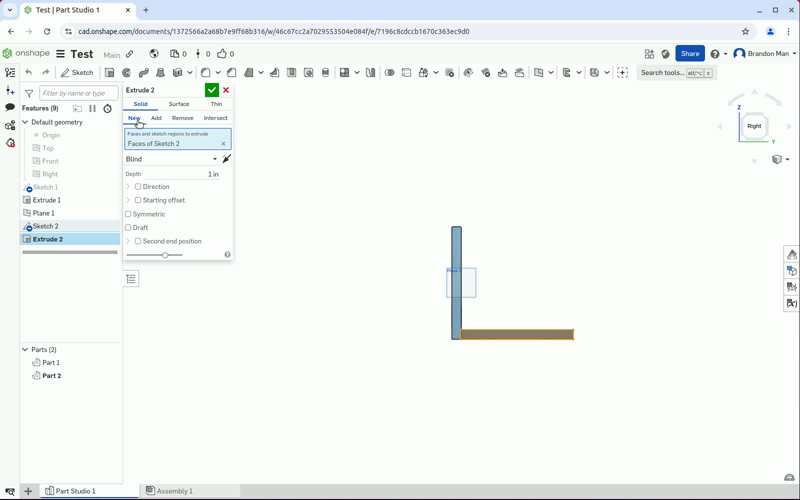
key(tab, 4)
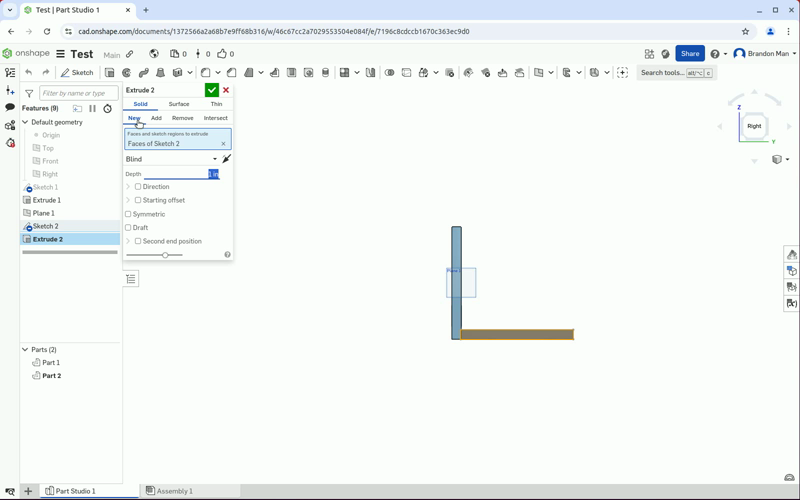
text(-15.405)
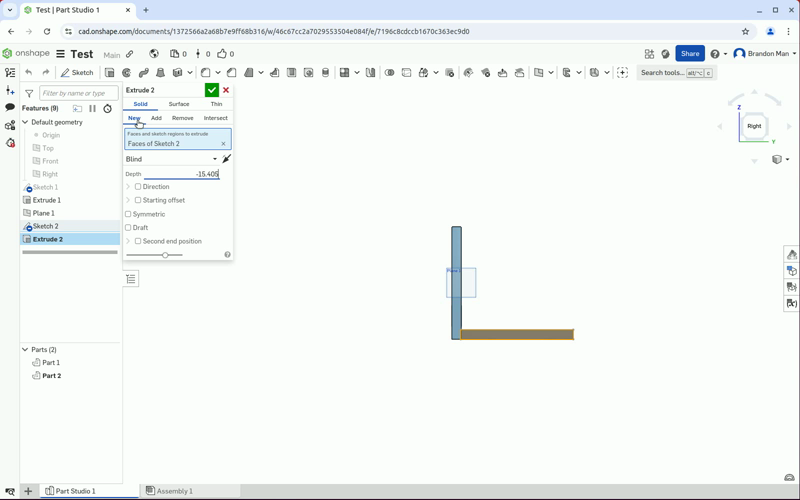
key(enter)
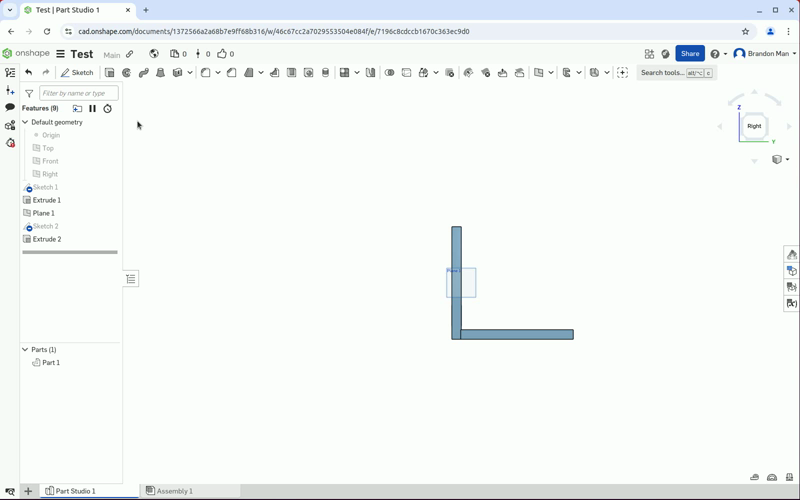
key(shift+h)
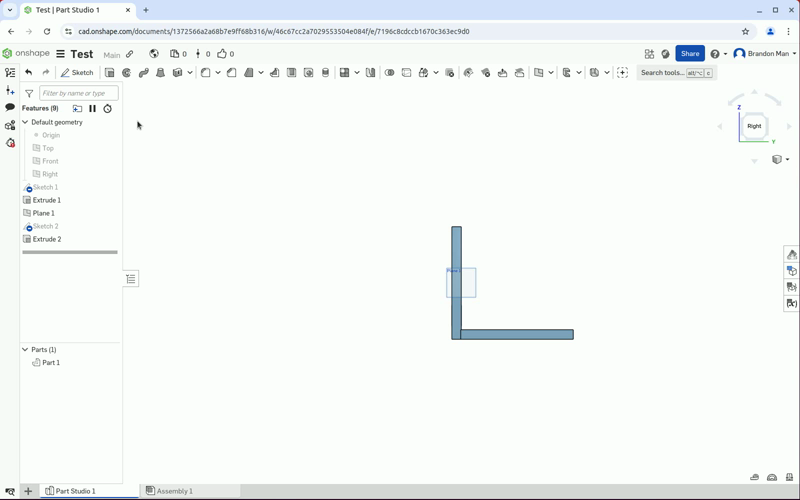
key(shift+h)
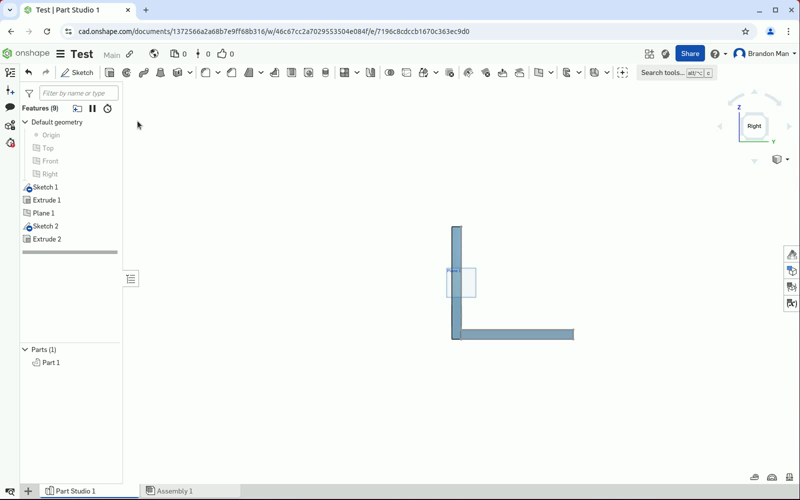
key(shift+7)
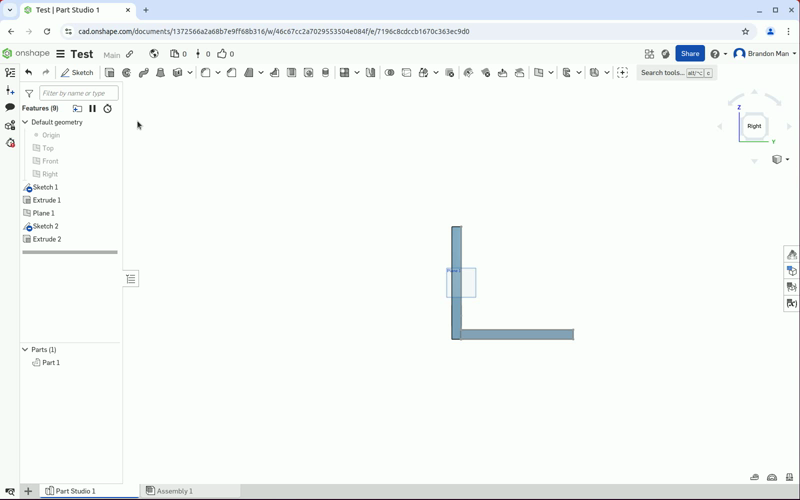
key(right, 2)
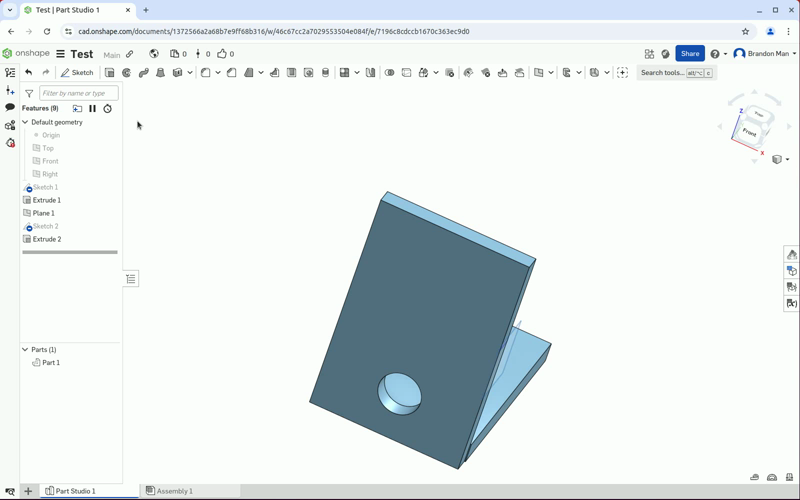
key(down, 2)
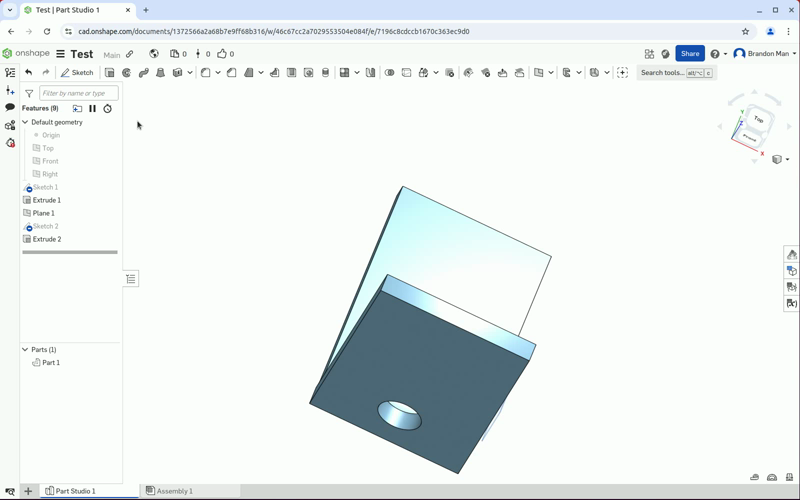
key(up, 2)
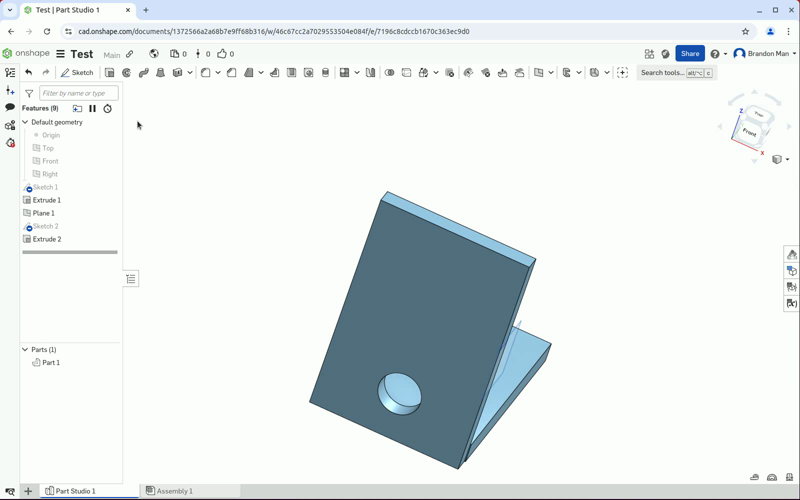
key(left, 2)
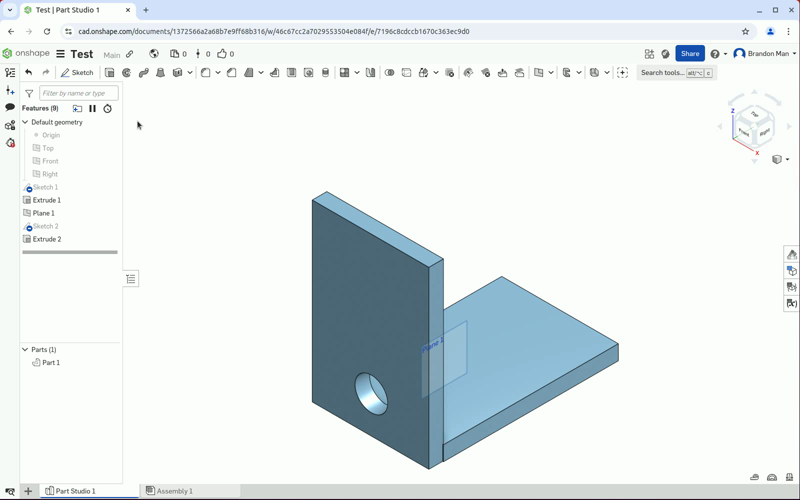
mouse_move(73, 189)
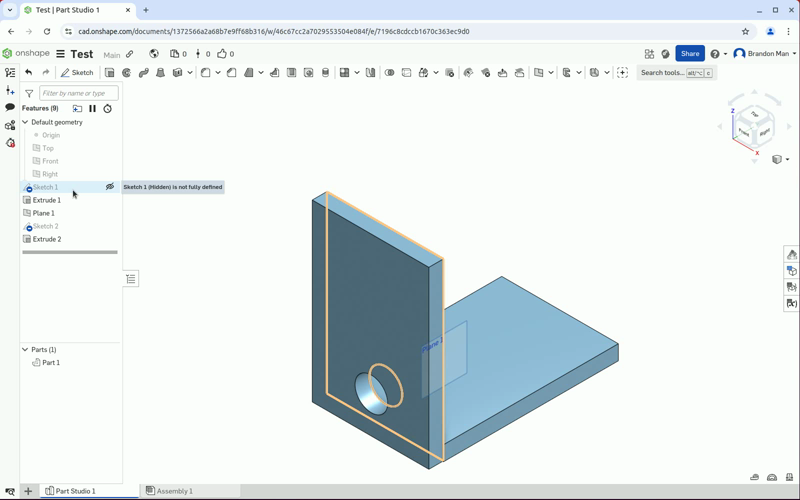
click(73, 189)